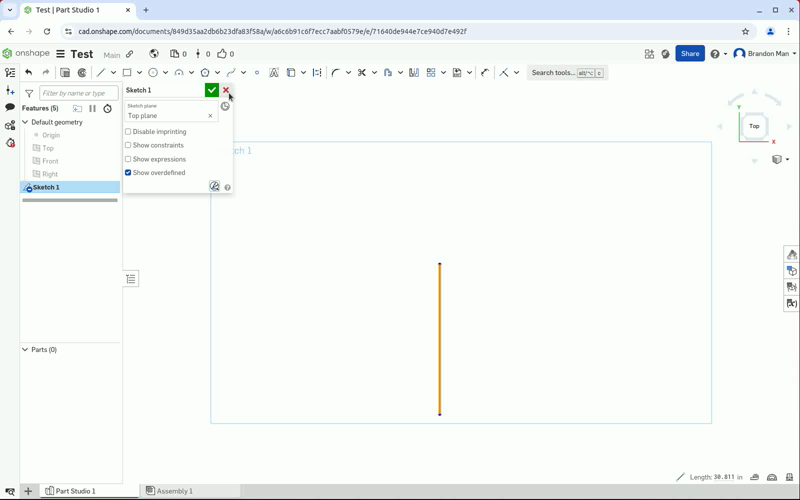
key(shift+h)
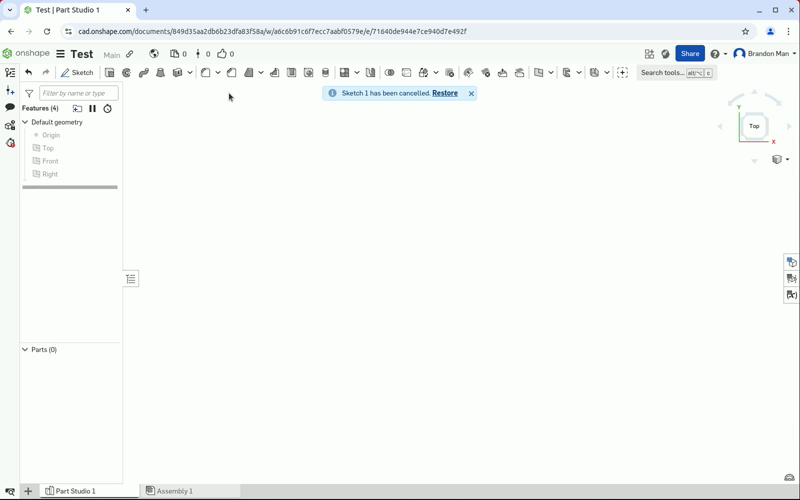
mouse_move(73, 352)
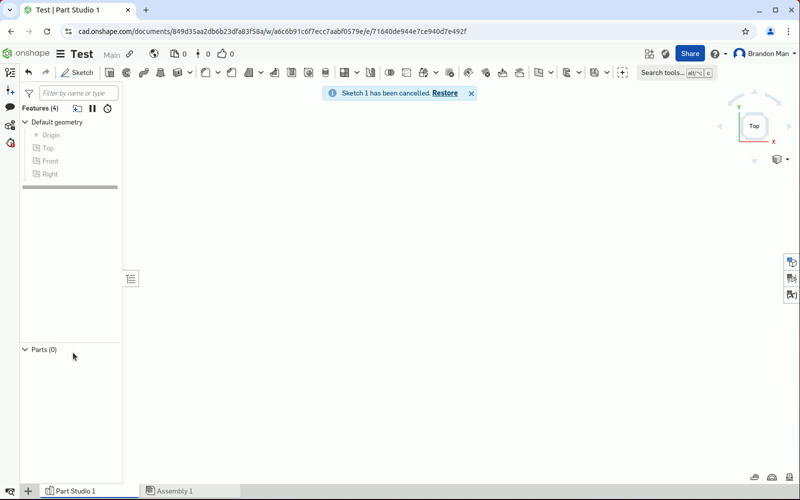
key(y)
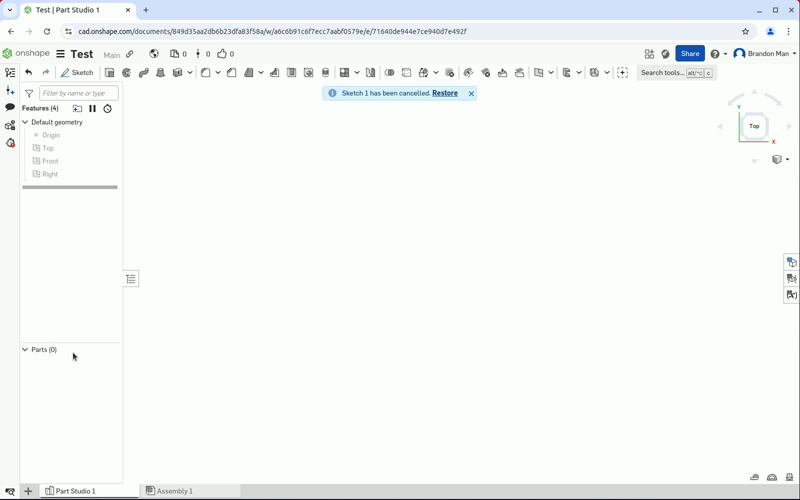
key(shift+p)
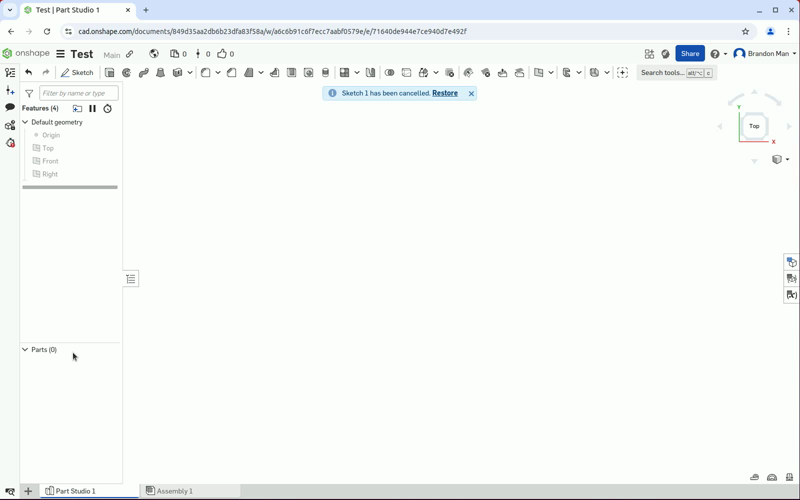
key(space)
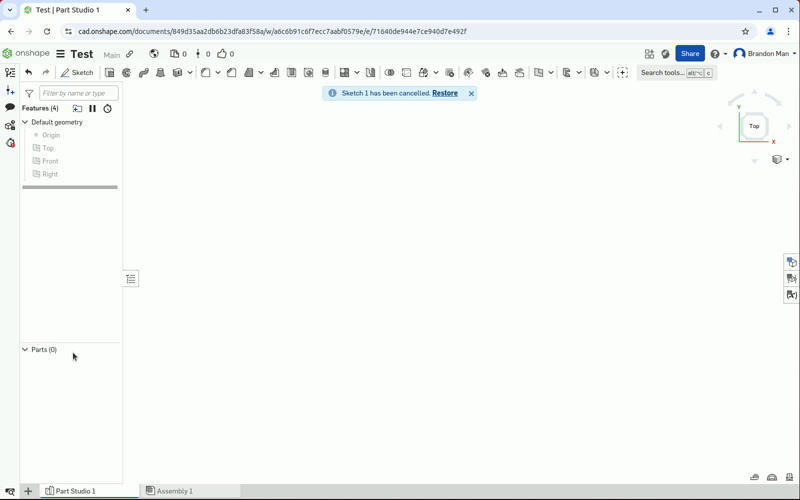
key_down(shift)
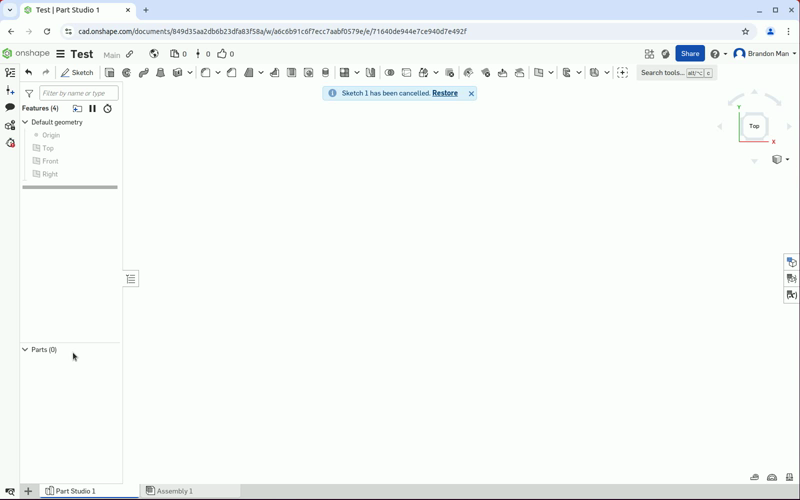
key(up)
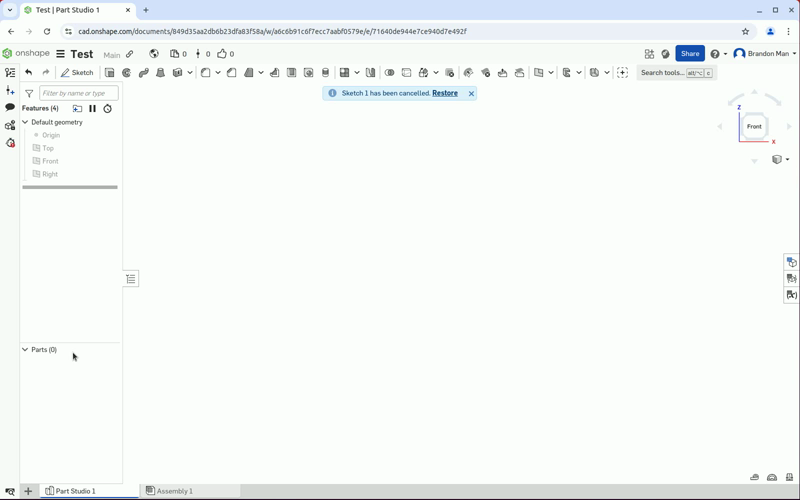
key_up(shift)
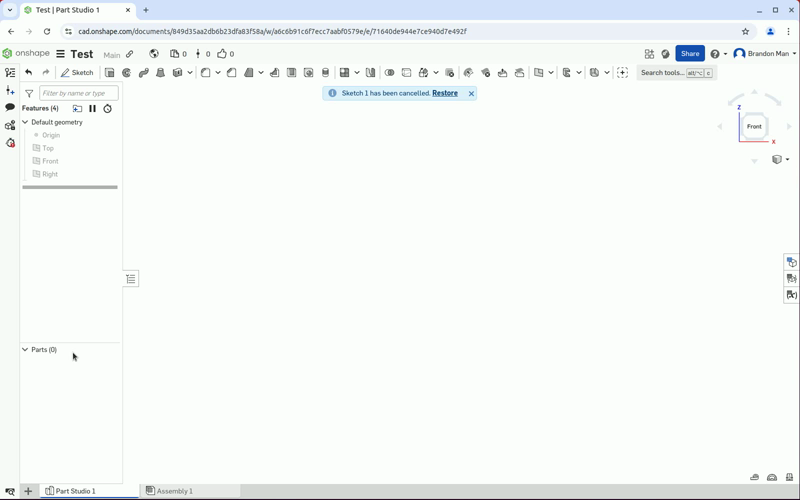
mouse_move(73, 352)
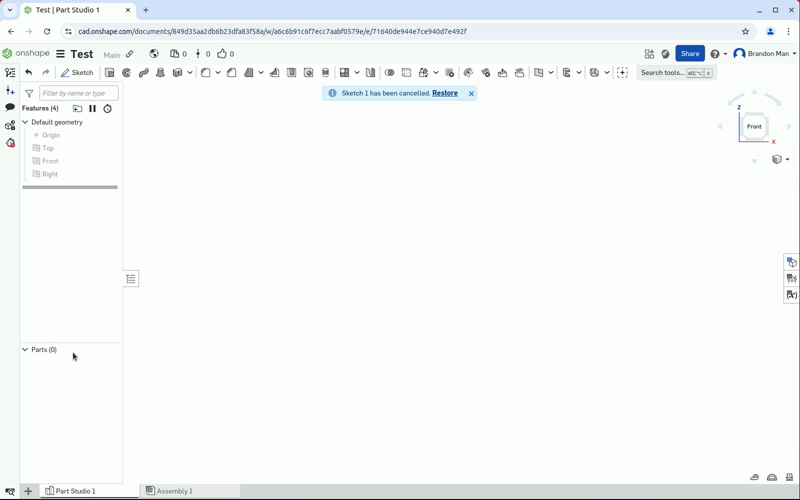
key(shift+y)
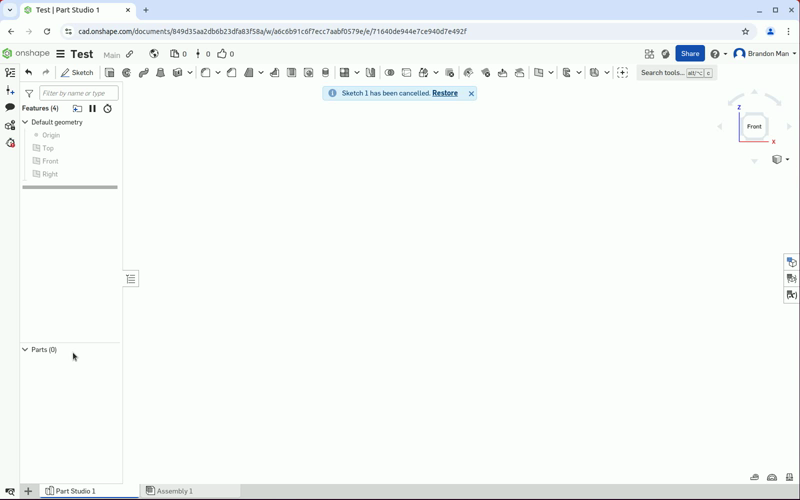
key(shift+s)
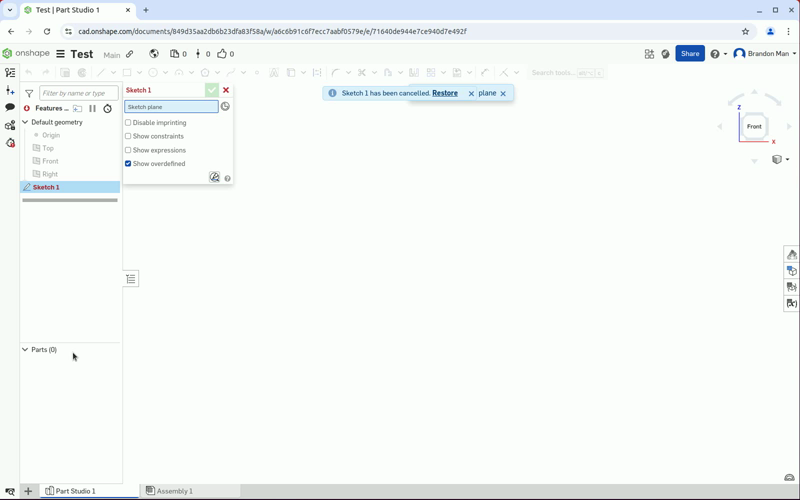
mouse_move(73, 163)
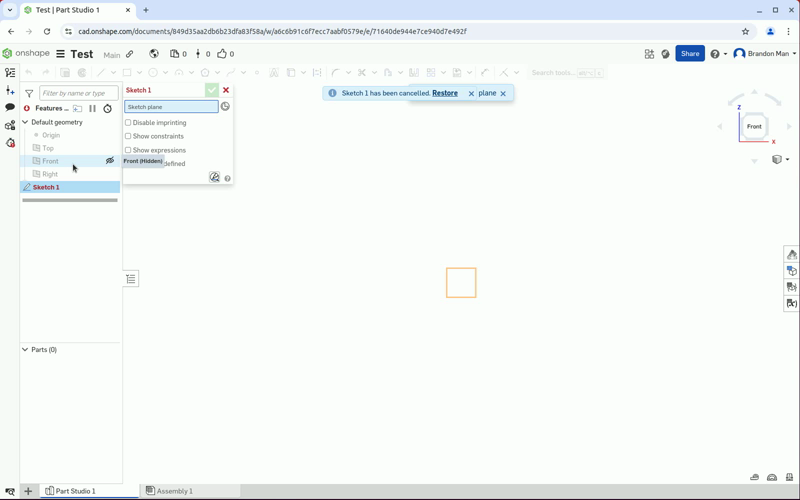
click(73, 163)
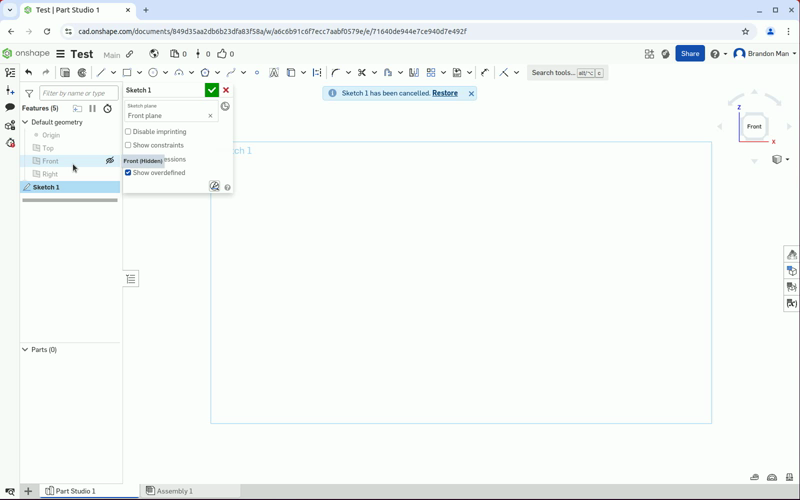
mouse_move(73, 352)
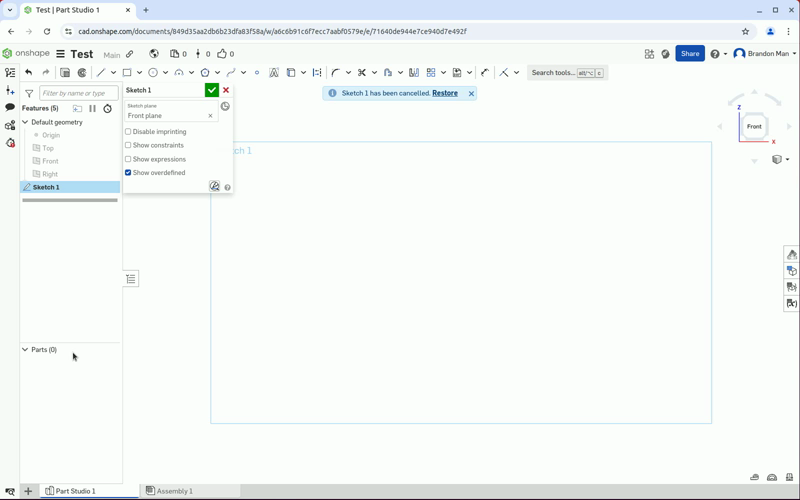
key(y)
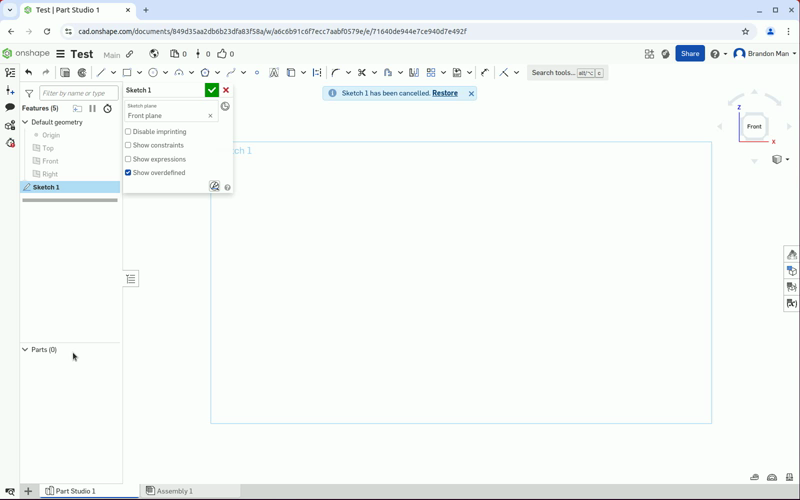
key(l)
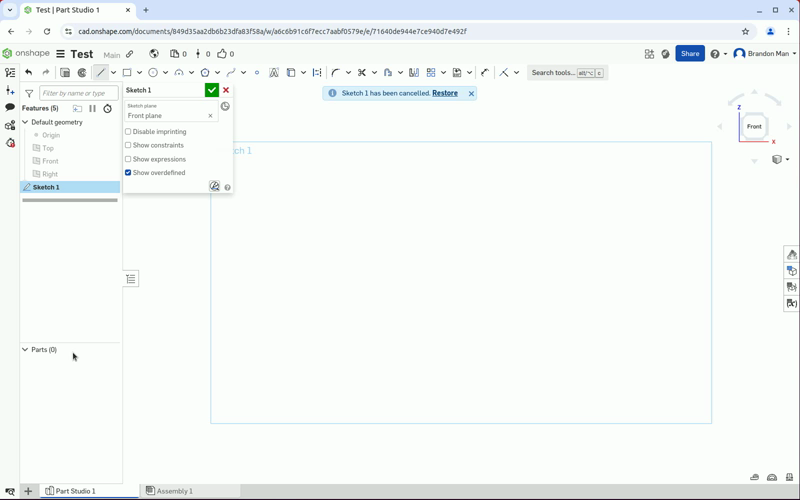
key_down(shift)
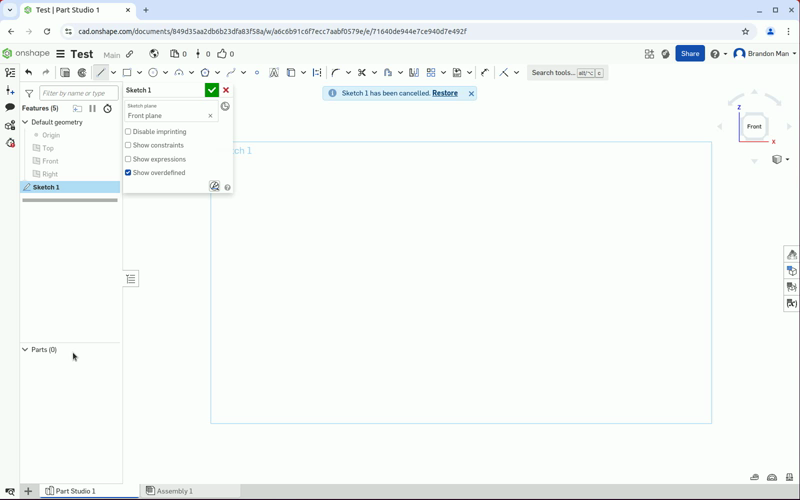
mouse_move(460, 282)
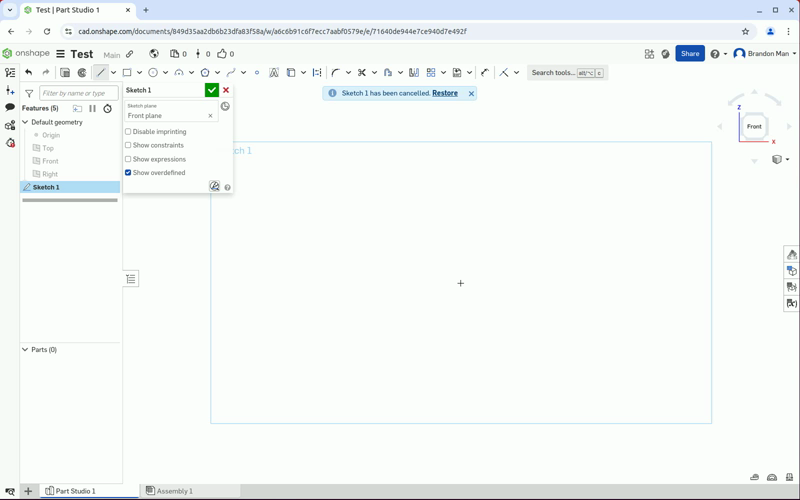
click(460, 282)
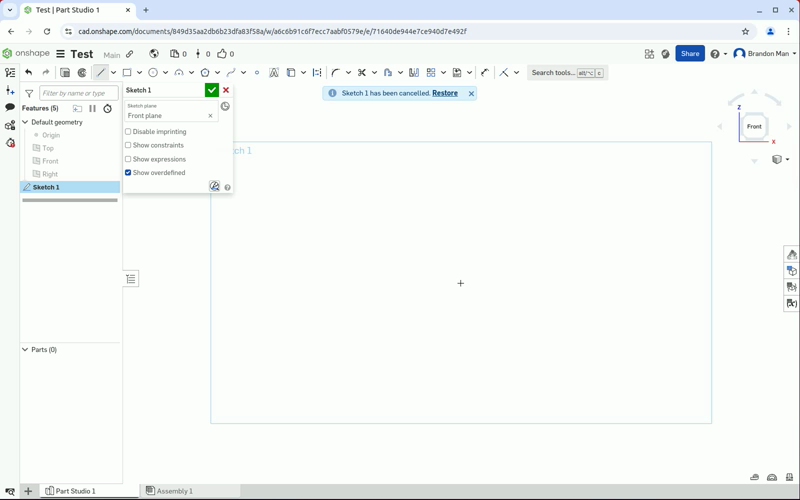
key_up(shift)
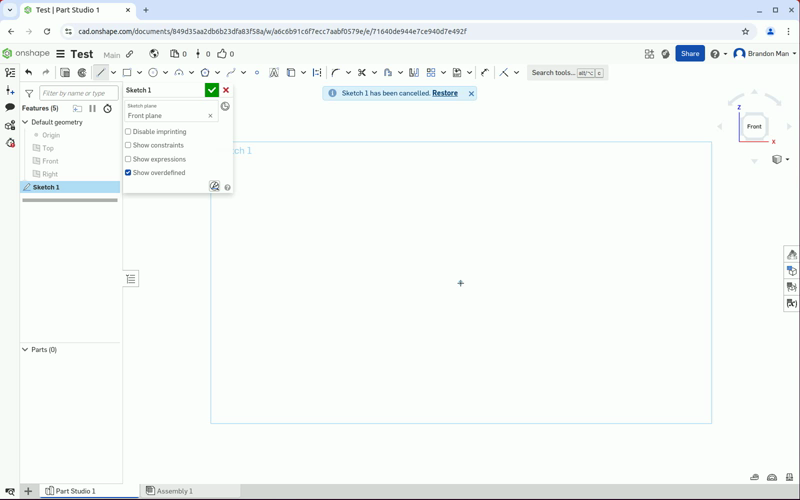
key_down(shift)
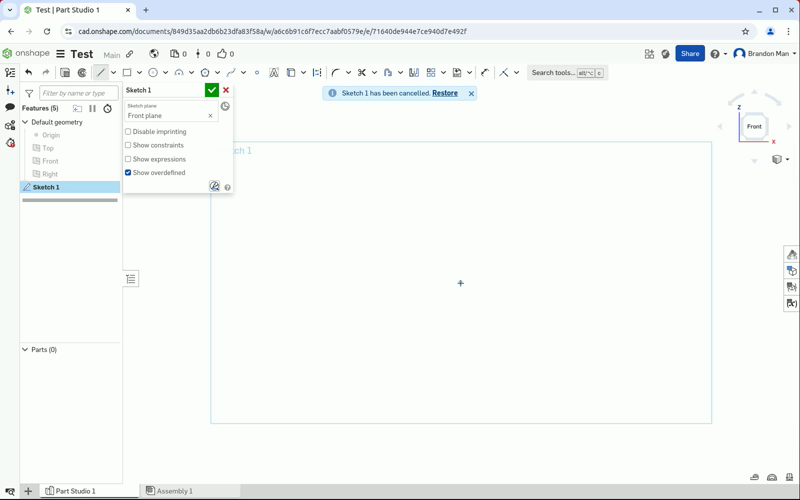
mouse_move(544, 282)
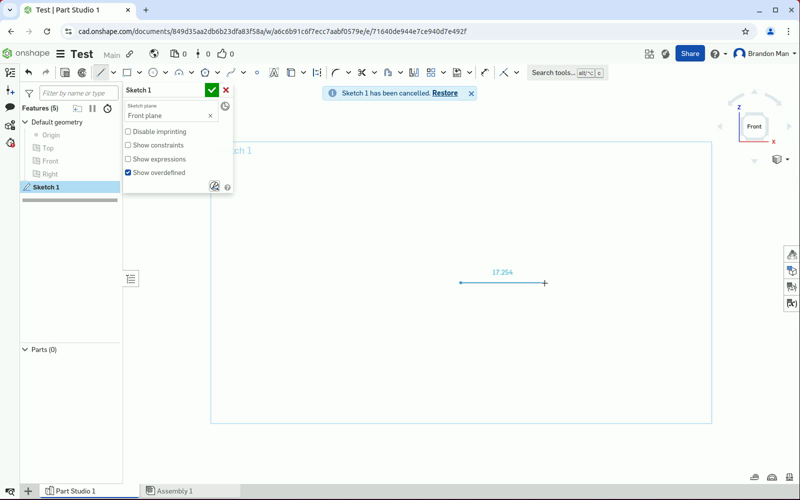
click(544, 282)
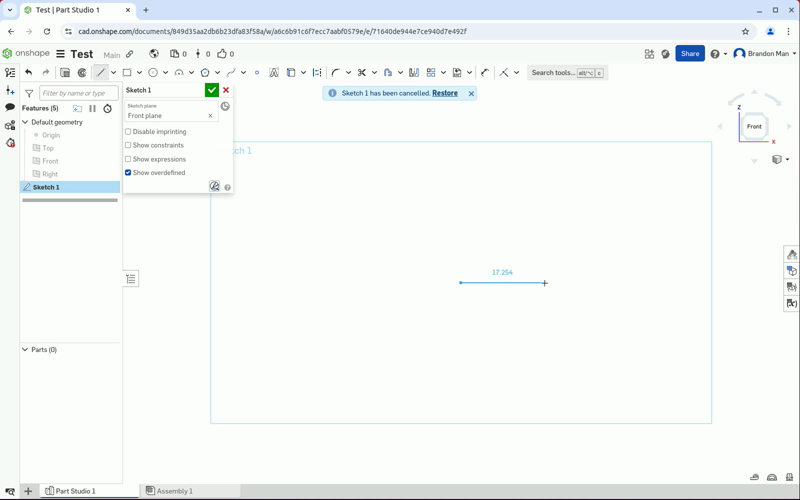
key_up(shift)
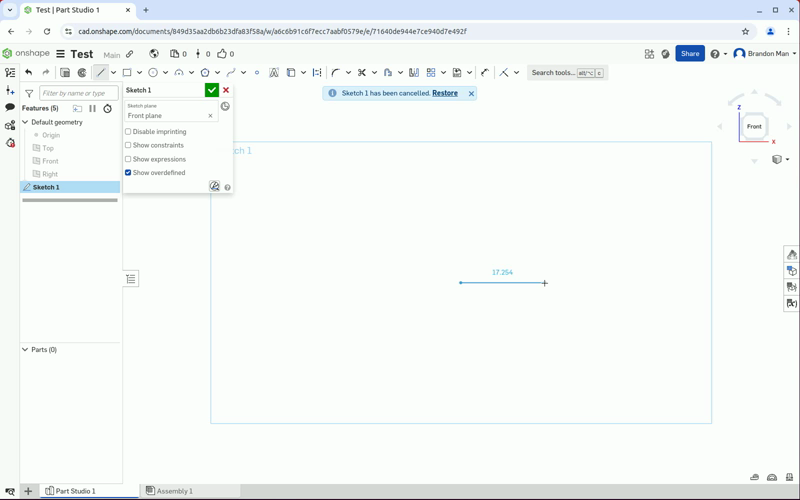
key_down(shift)
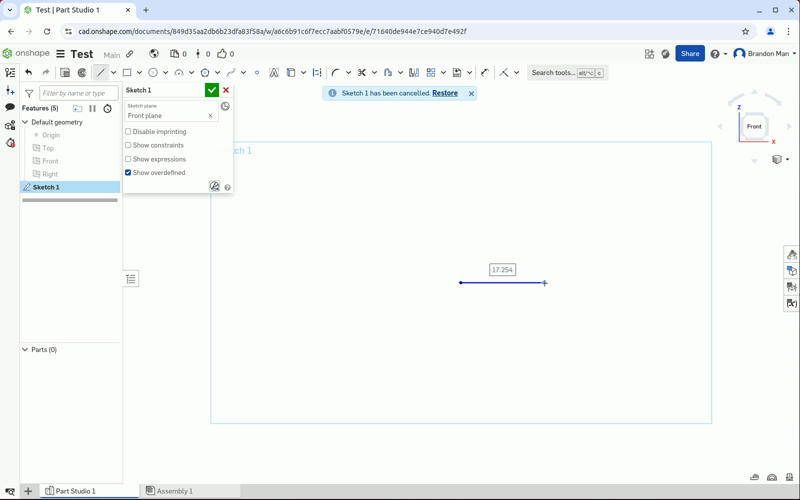
mouse_move(544, 170)
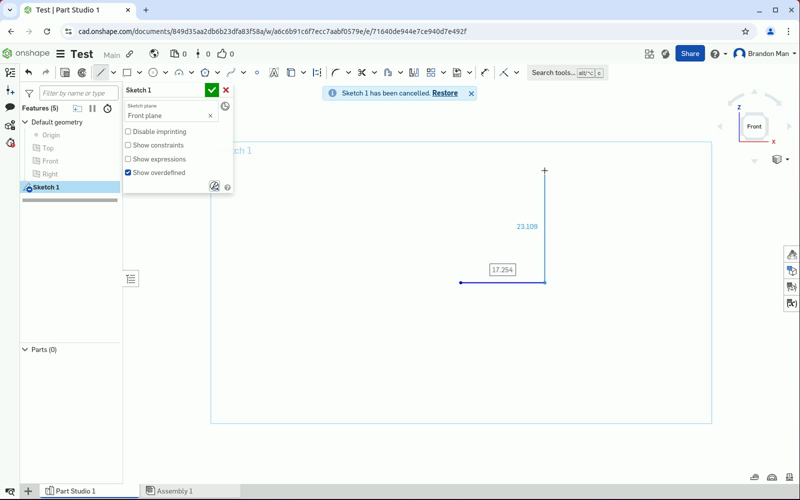
click(544, 170)
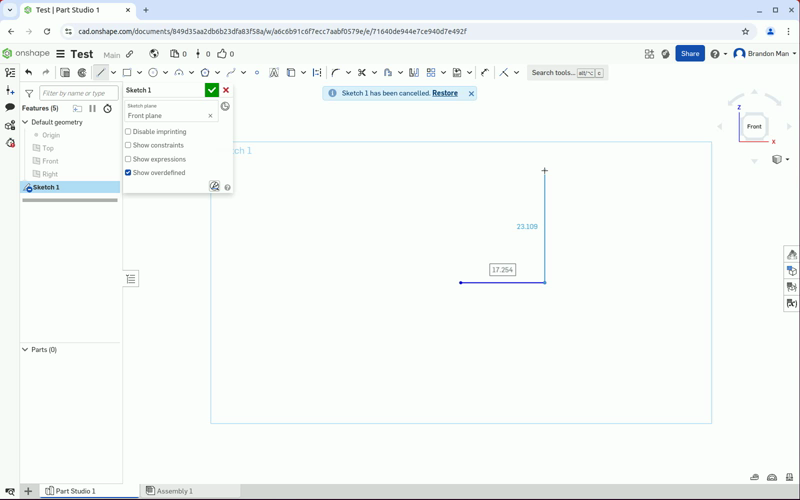
key_up(shift)
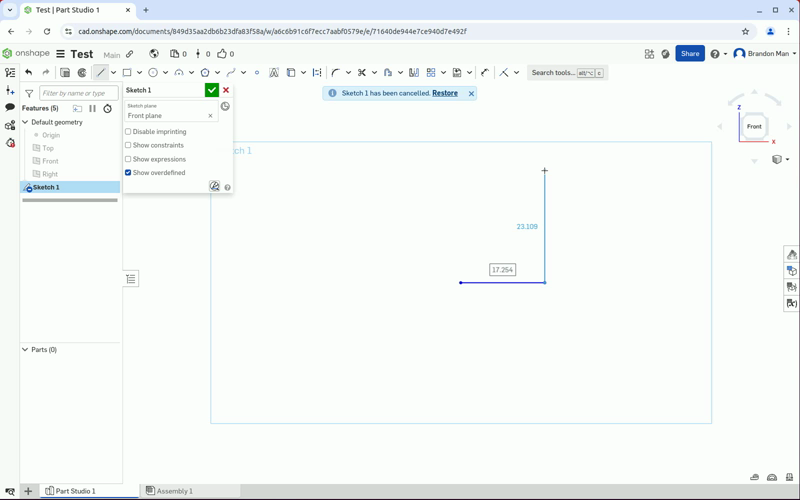
key_down(shift)
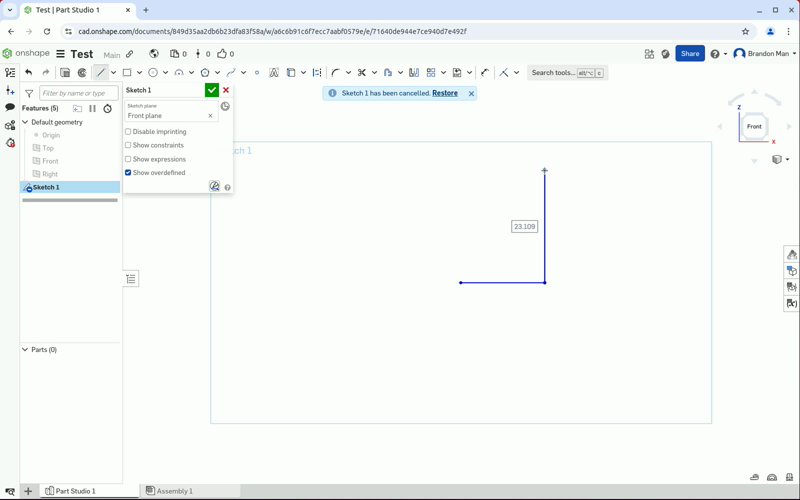
mouse_move(460, 170)
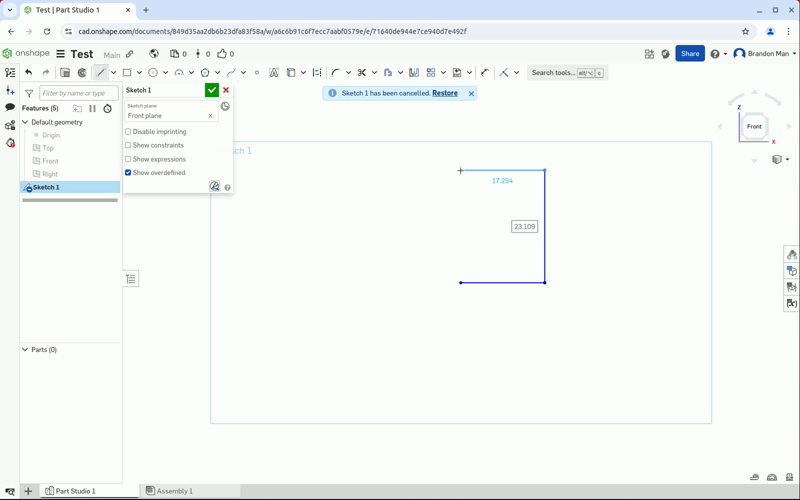
click(460, 170)
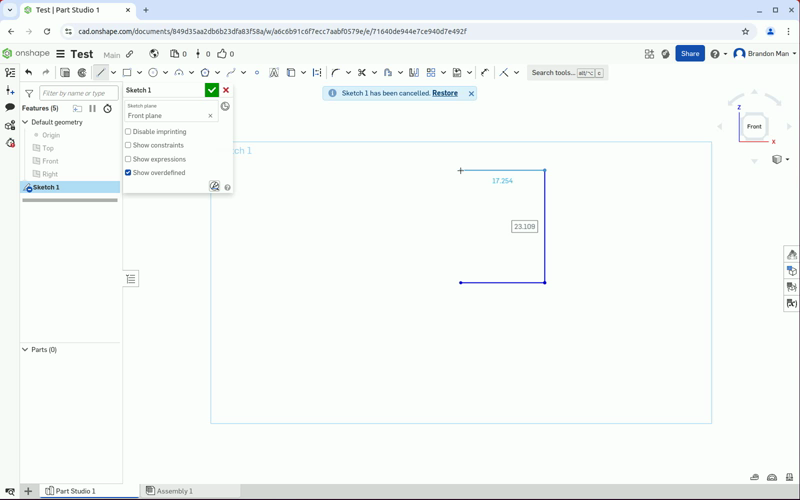
key_up(shift)
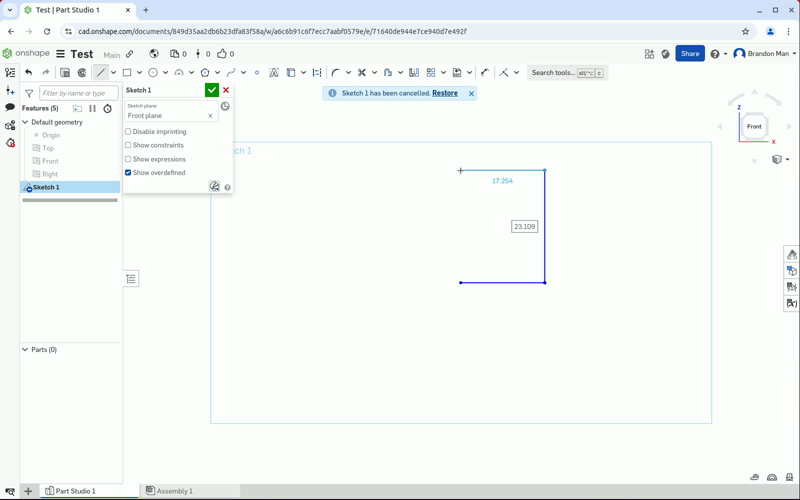
key_down(shift)
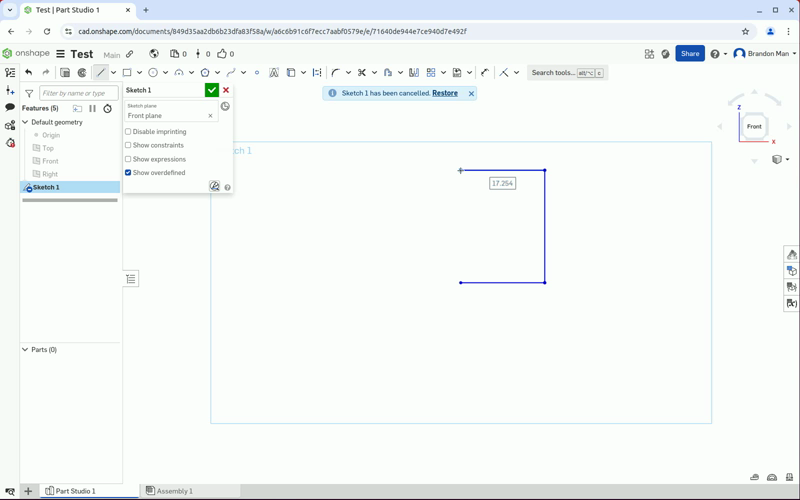
mouse_move(460, 282)
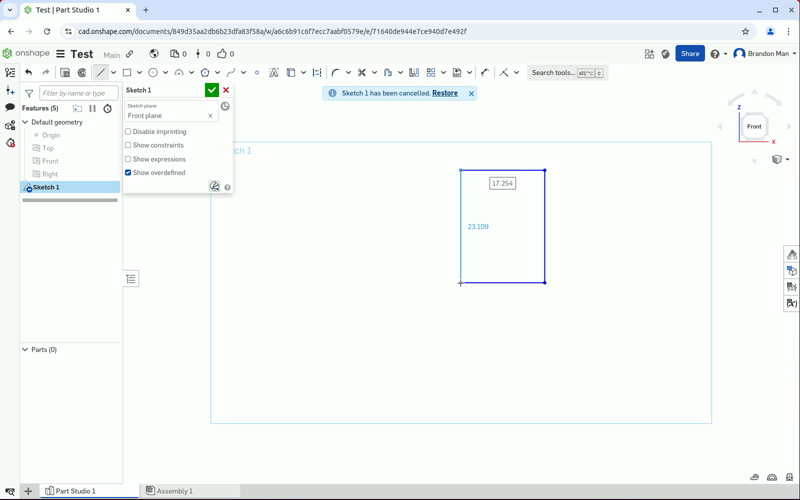
key_up(shift)
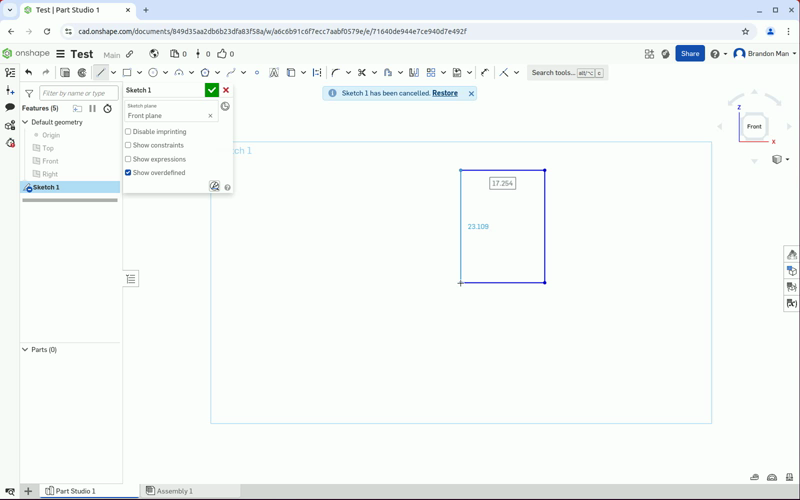
click(460, 282)
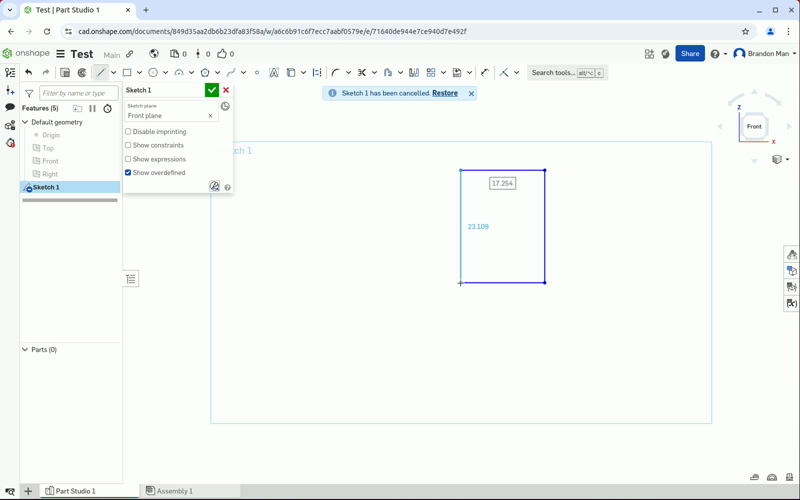
key(esc)
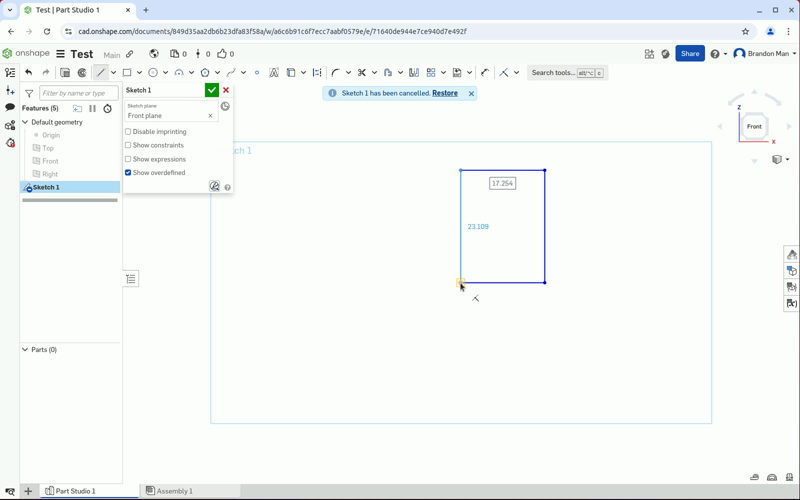
key(c)
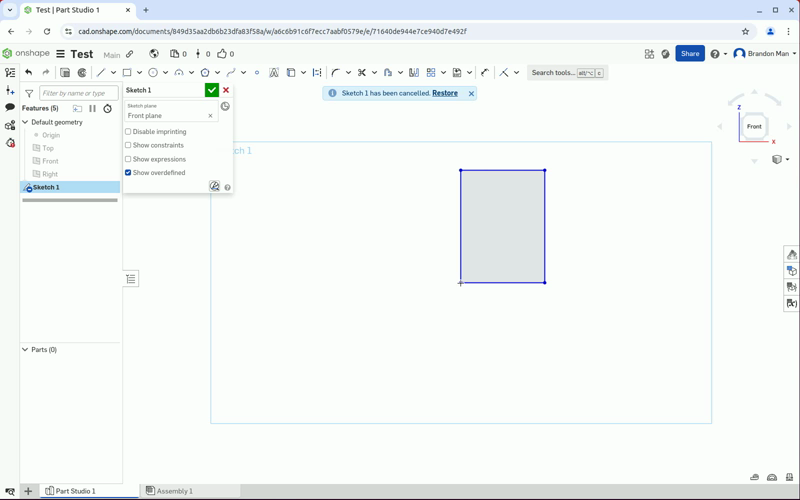
key_down(shift)
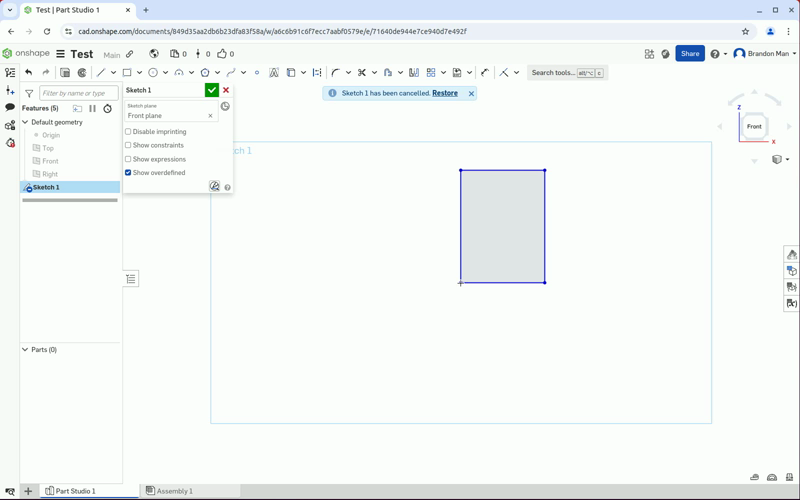
mouse_move(474, 191)
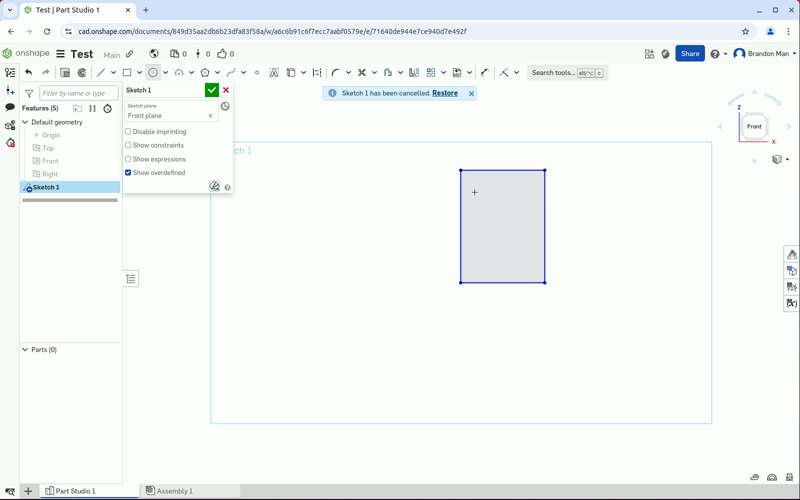
click(474, 191)
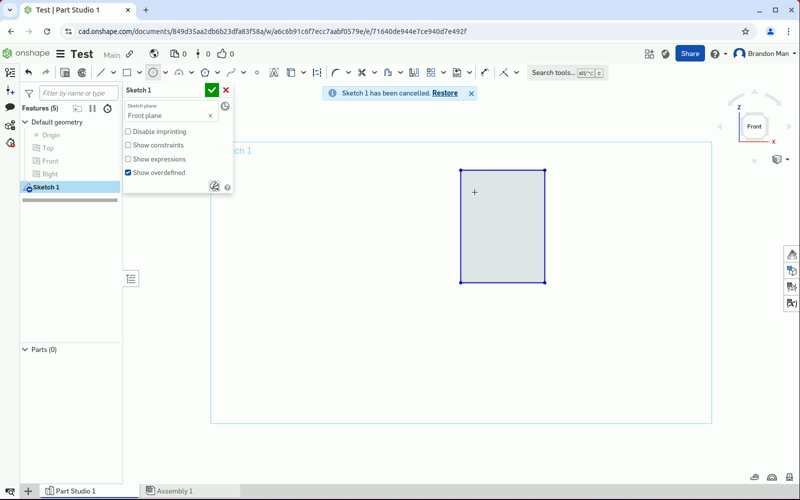
key_up(shift)
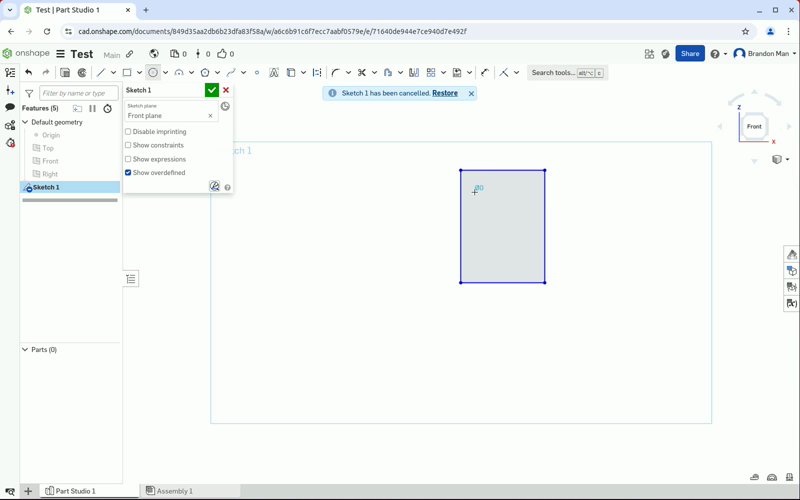
mouse_move(484, 191)
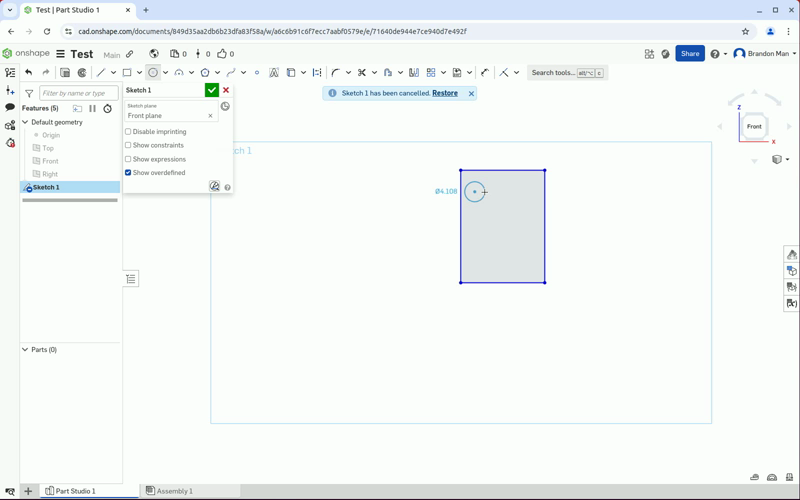
click(484, 191)
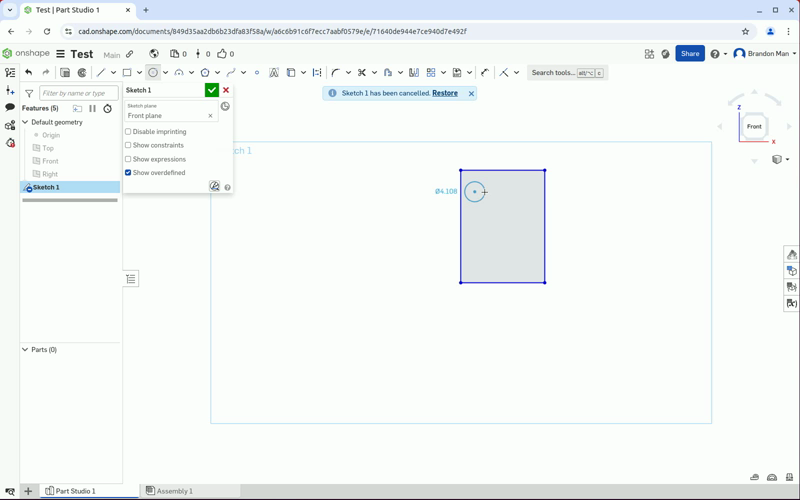
key(esc)
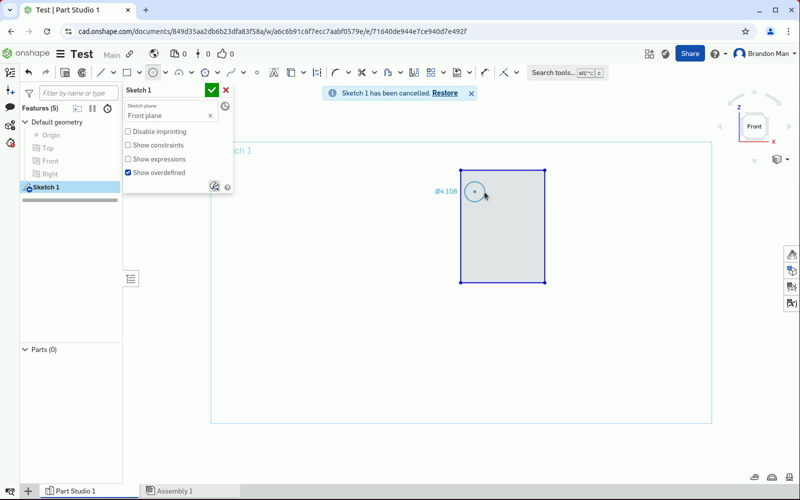
key(c)
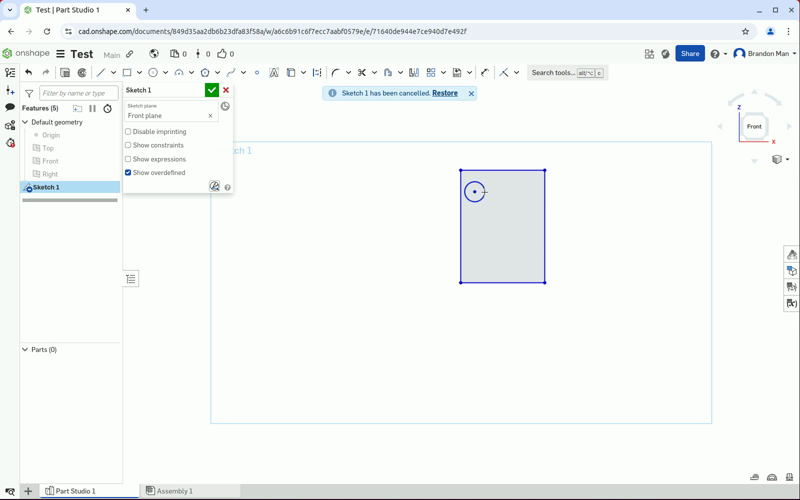
key_down(shift)
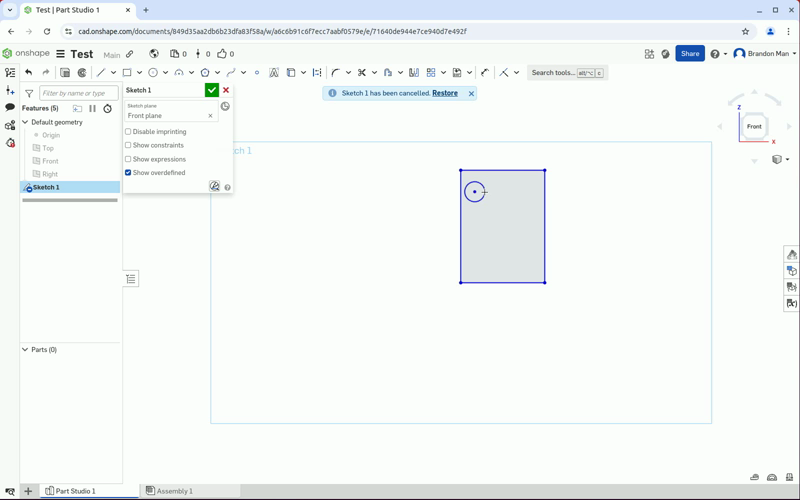
mouse_move(503, 226)
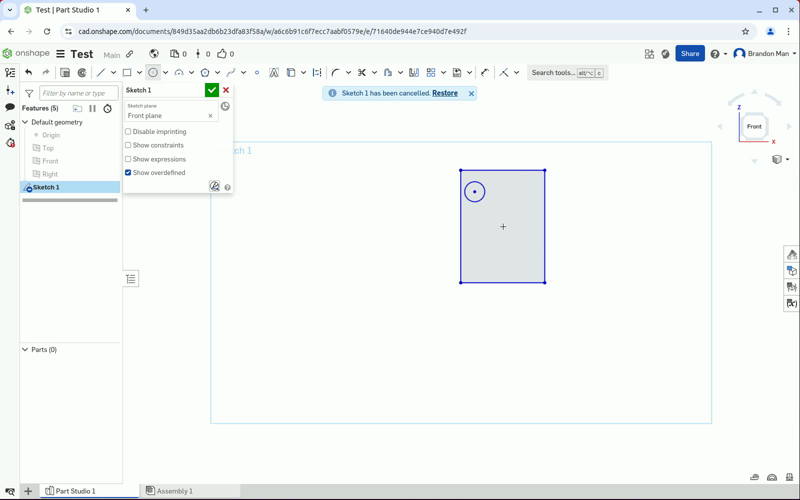
click(503, 226)
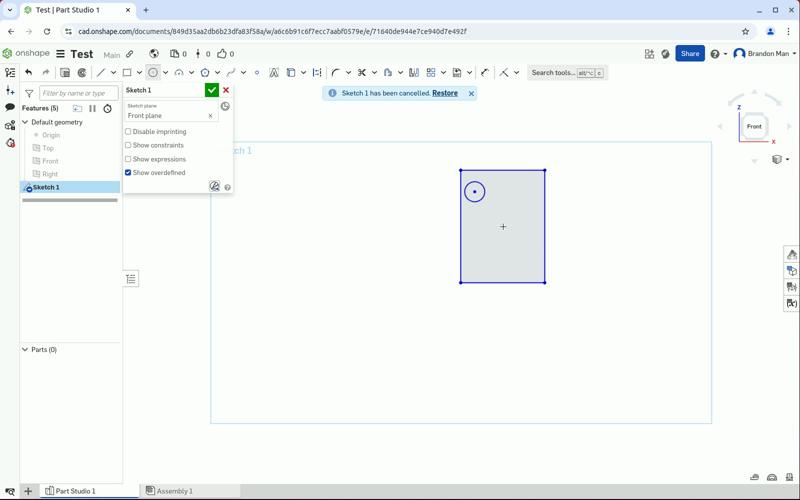
key_up(shift)
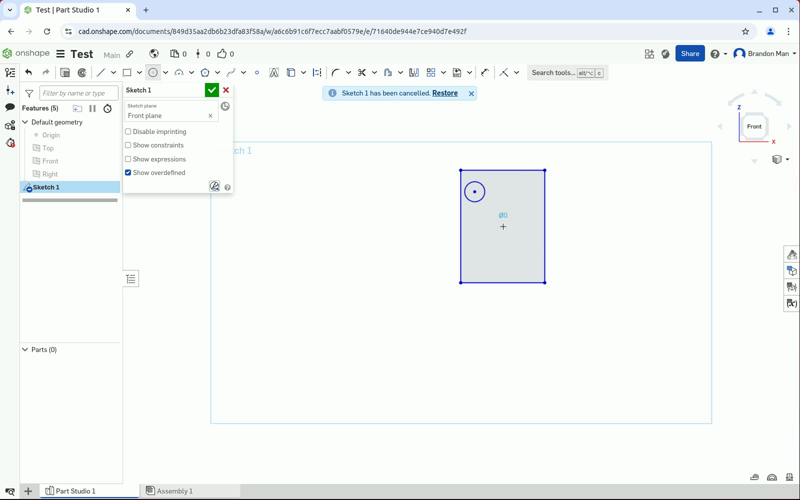
mouse_move(525, 226)
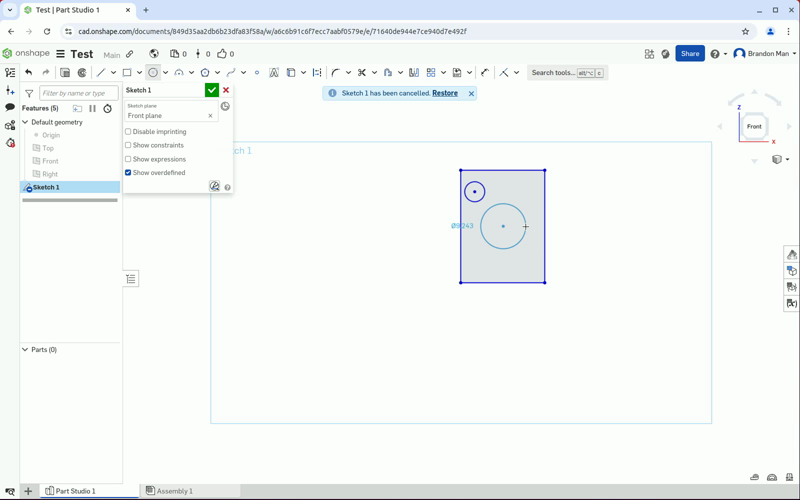
click(525, 226)
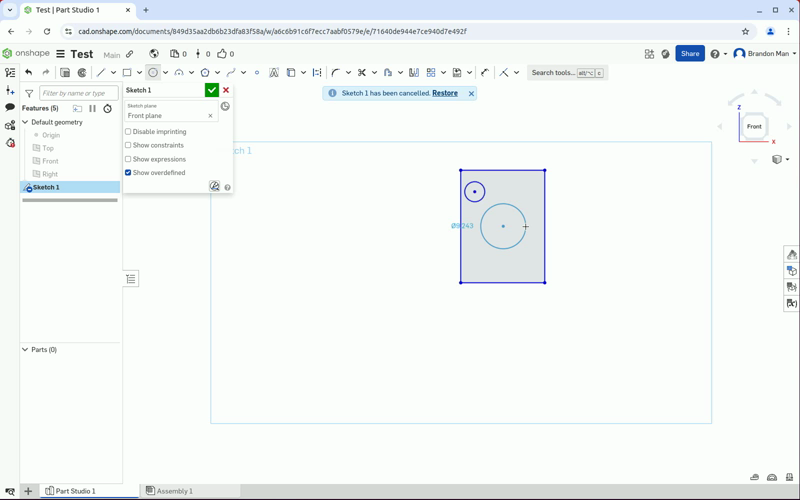
key(esc)
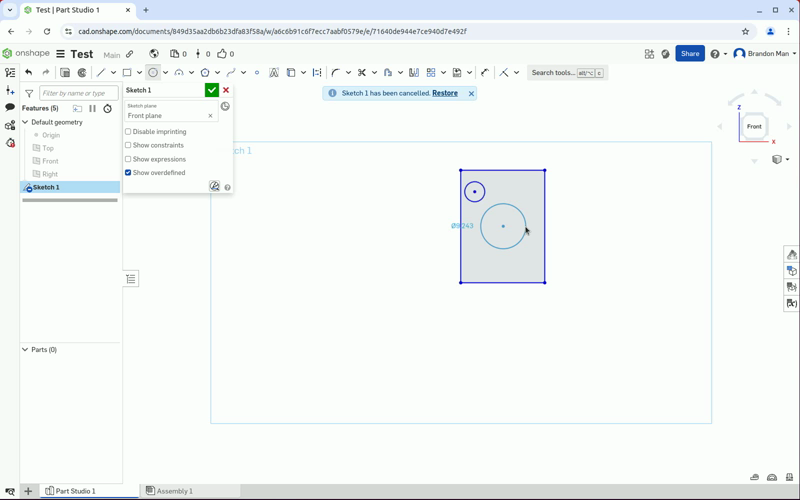
key(c)
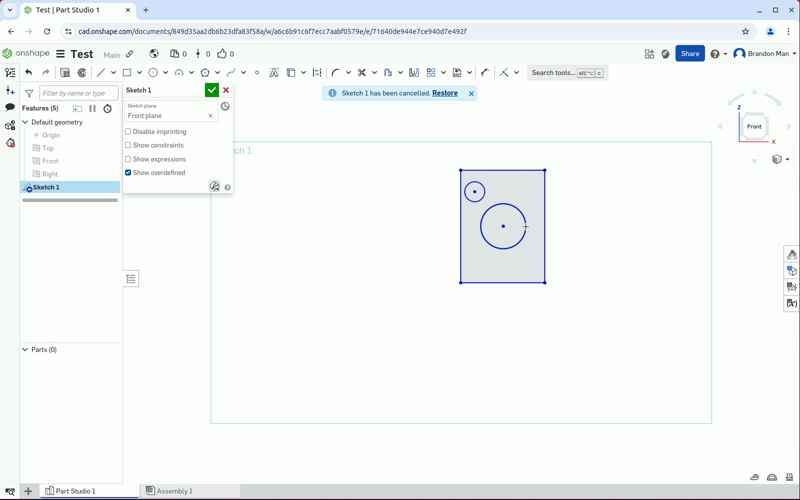
key_down(shift)
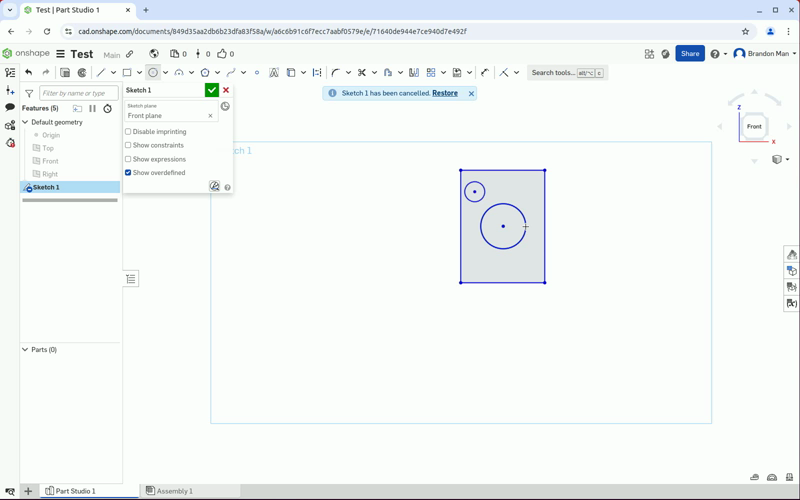
mouse_move(530, 261)
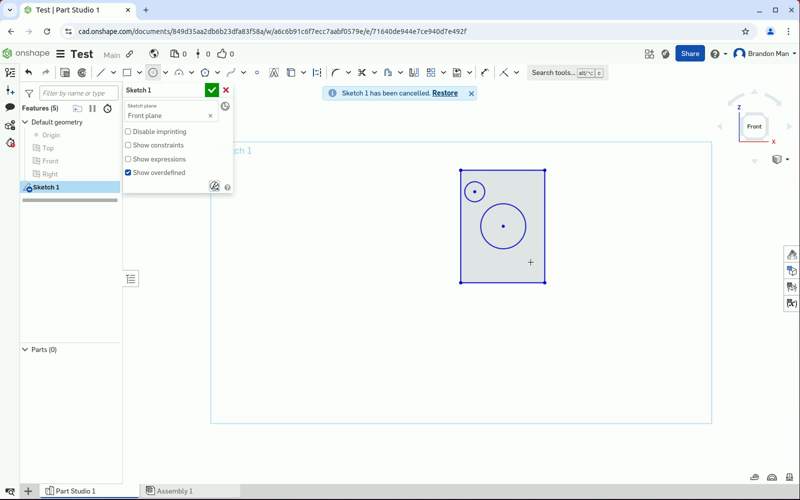
click(530, 261)
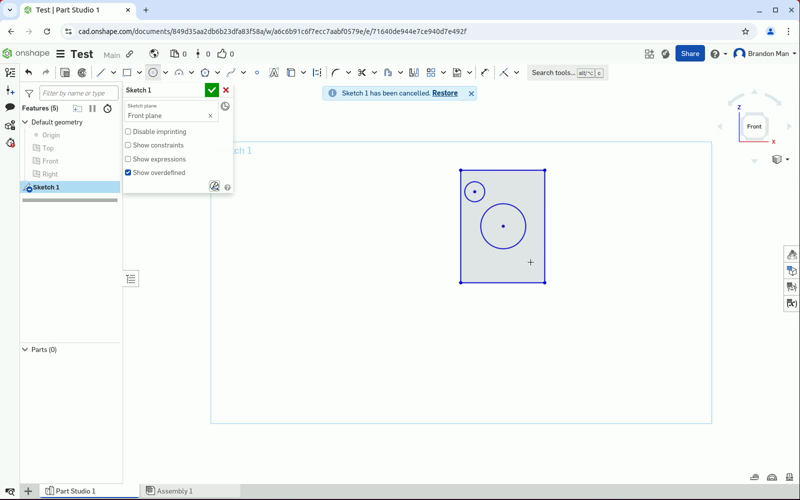
key_up(shift)
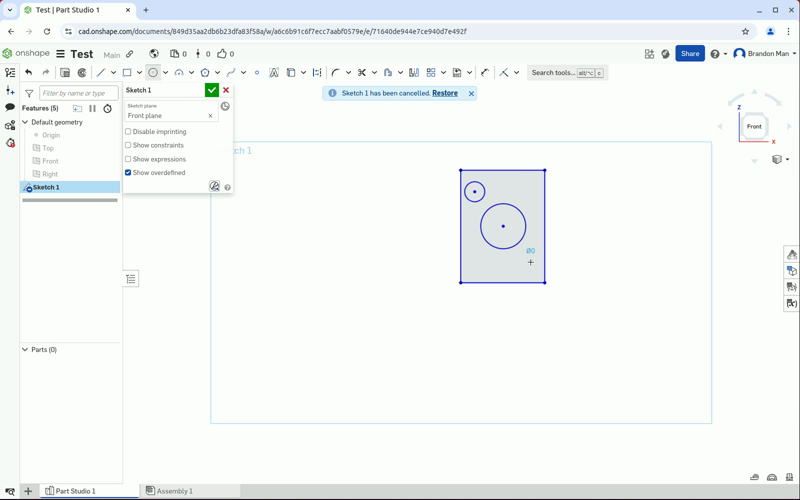
mouse_move(540, 261)
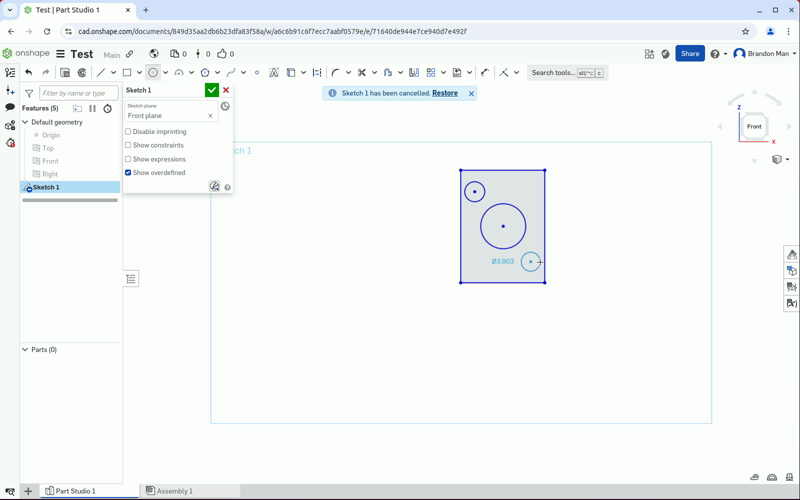
click(540, 261)
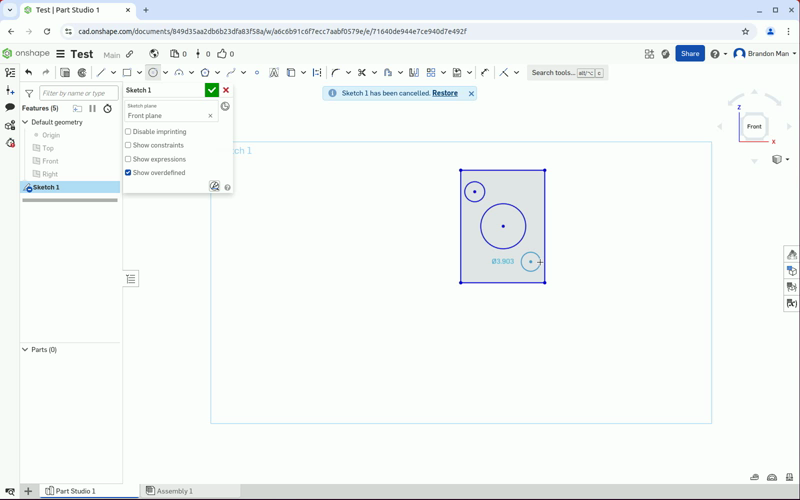
key(esc)
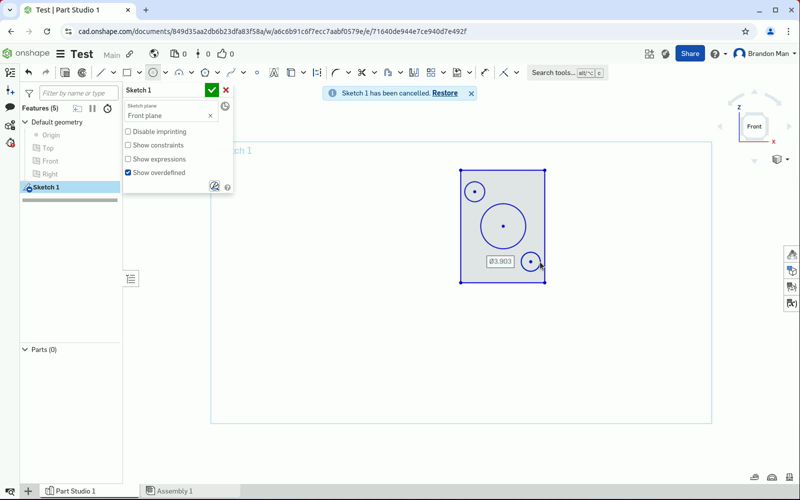
mouse_move(496, 199)
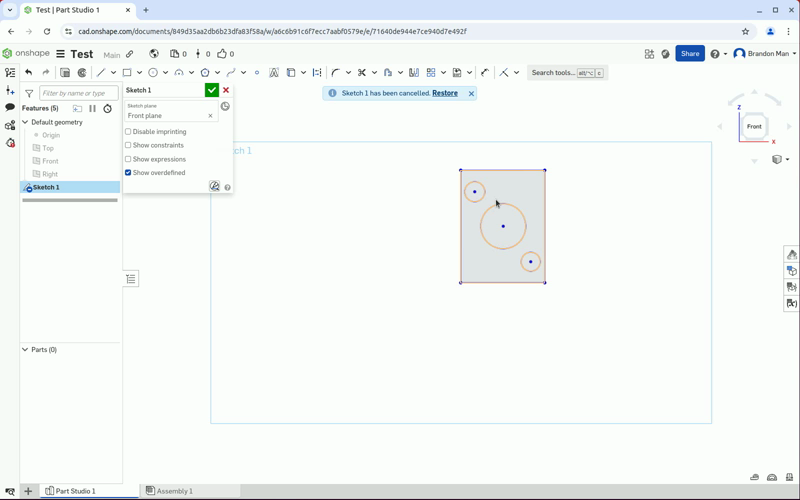
click(496, 199)
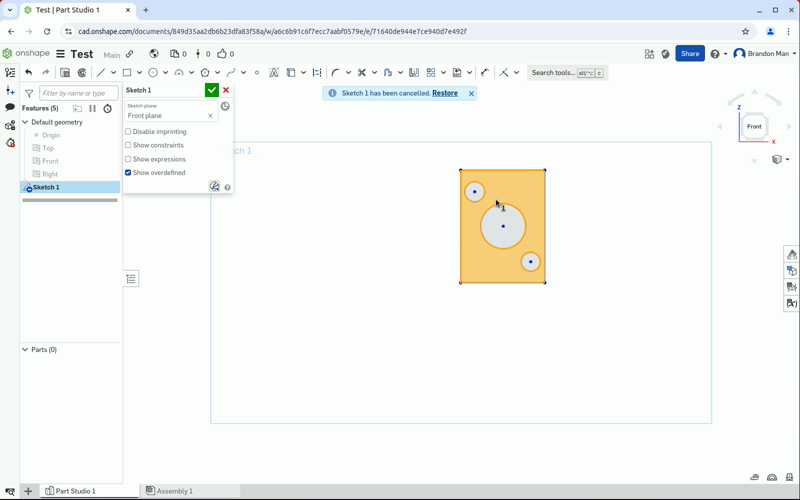
mouse_move(73, 352)
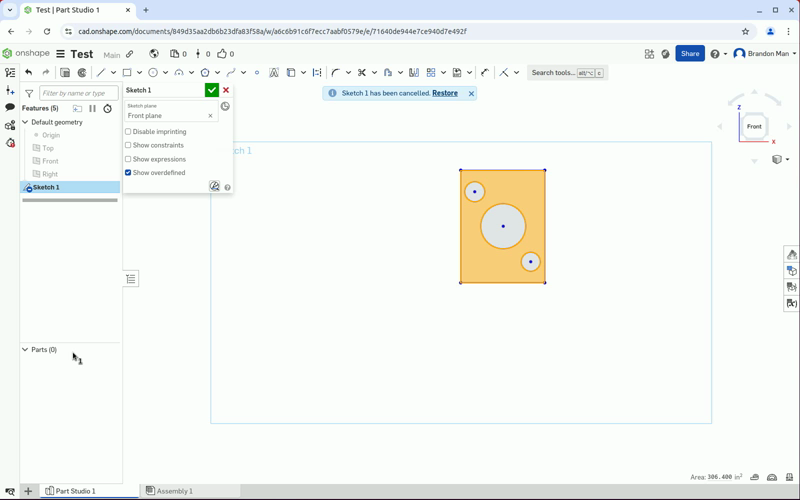
key(shift+y)
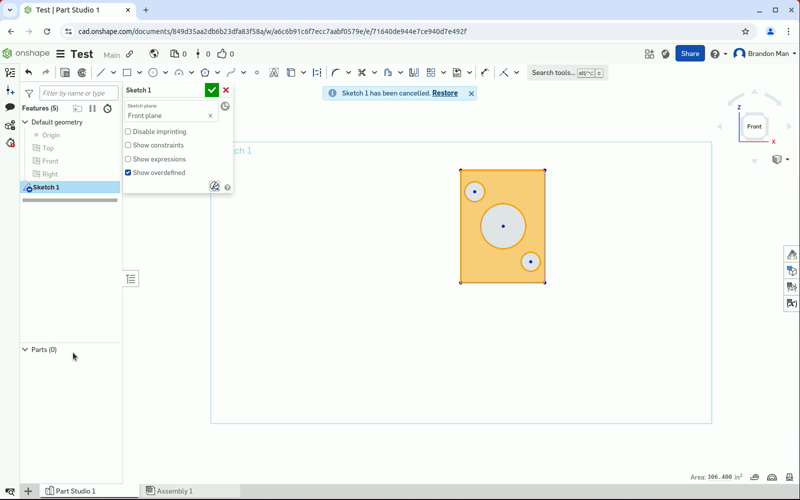
key(shift+e)
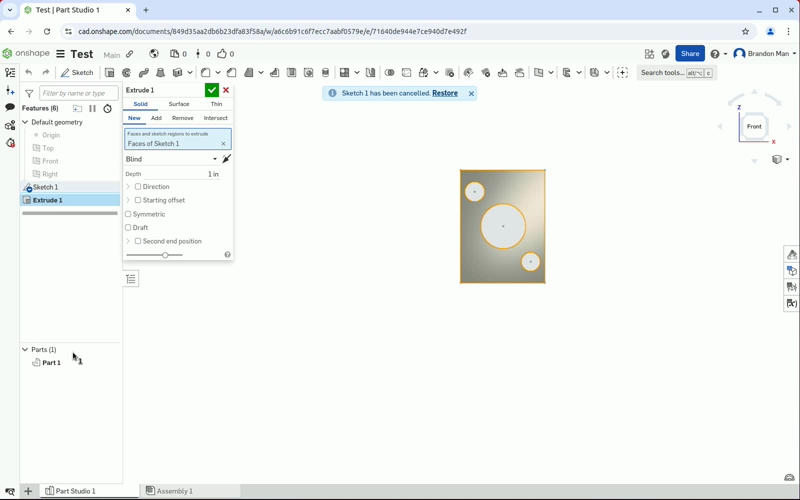
mouse_move(143, 106)
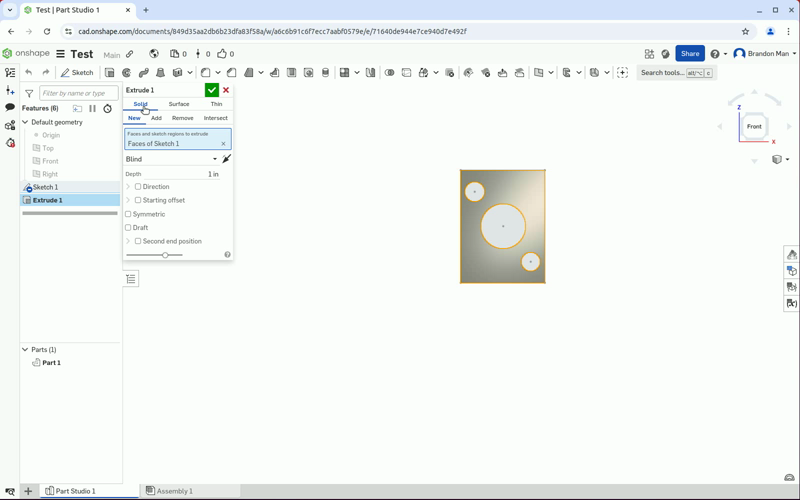
click(143, 106)
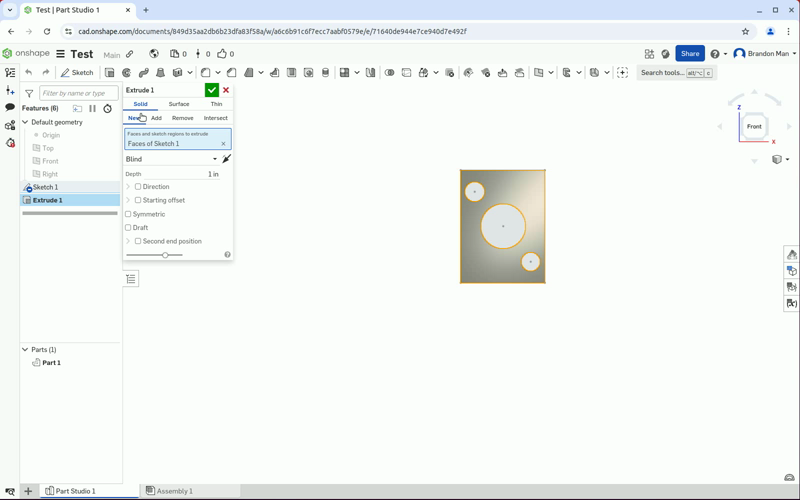
mouse_move(137, 120)
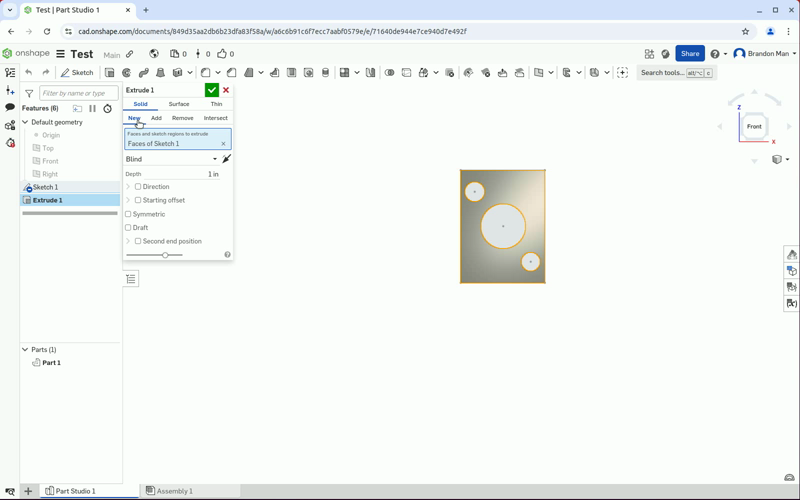
click(137, 120)
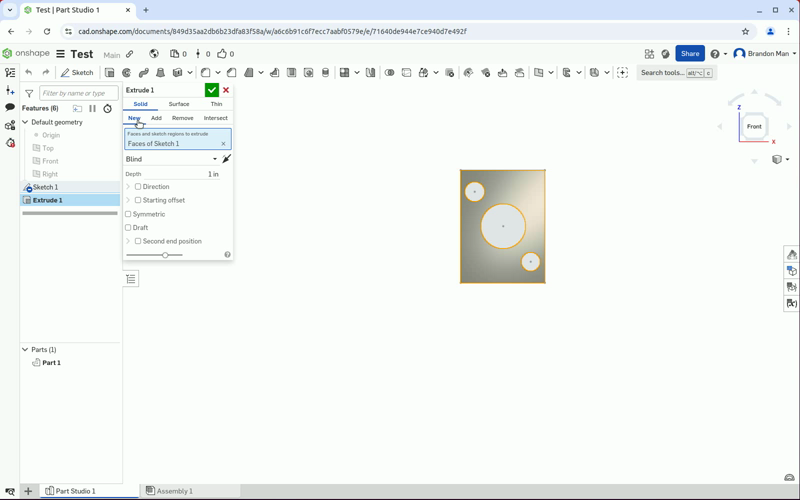
key(tab, 4)
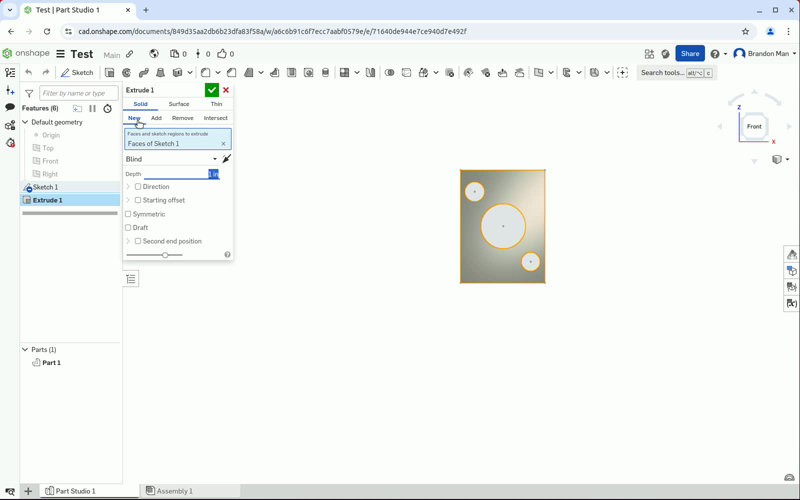
text(3.37)
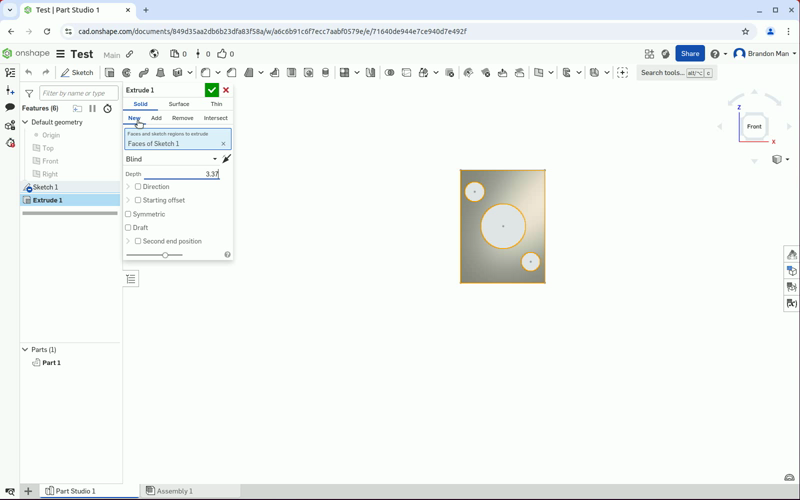
key(enter)
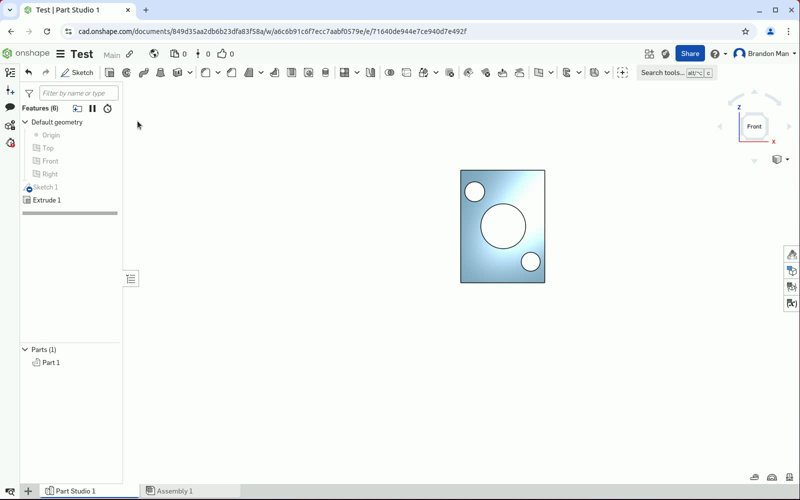
key(shift+h)
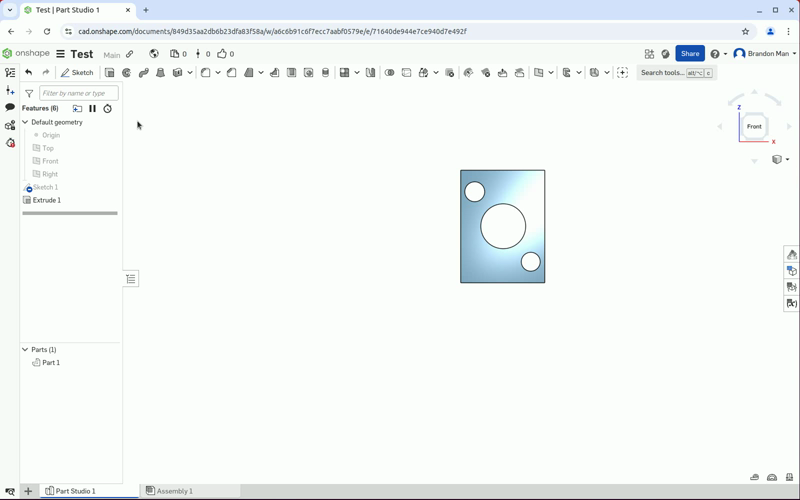
key(shift+h)
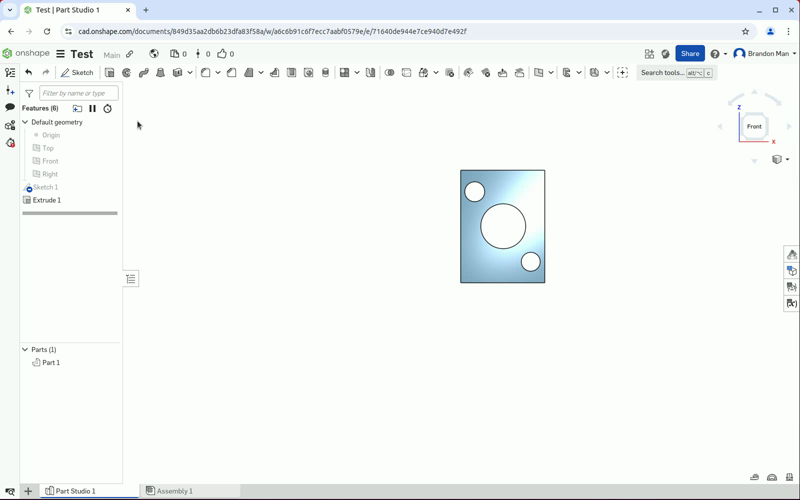
mouse_move(73, 189)
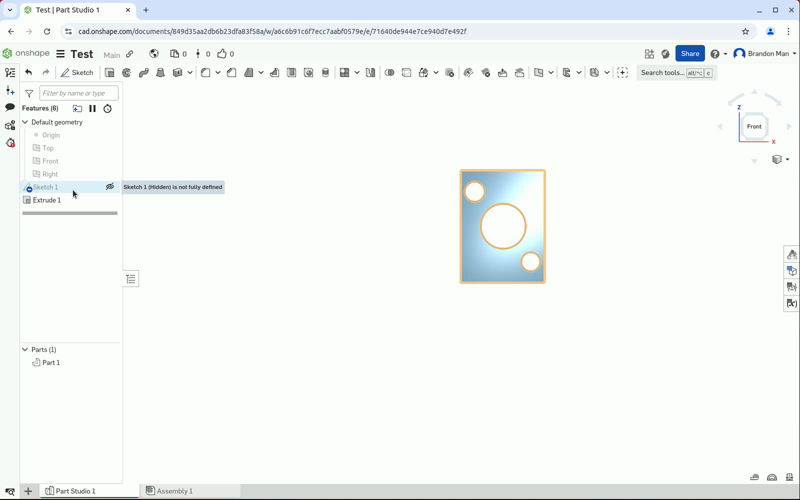
click(73, 189)
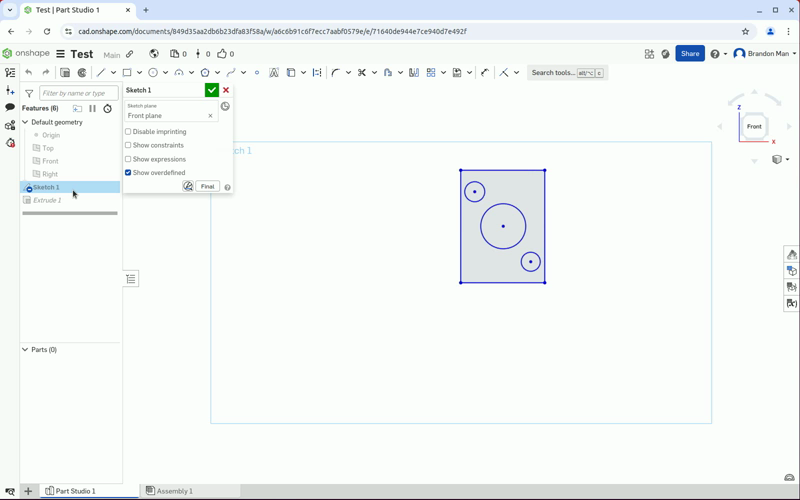
mouse_move(229, 92)
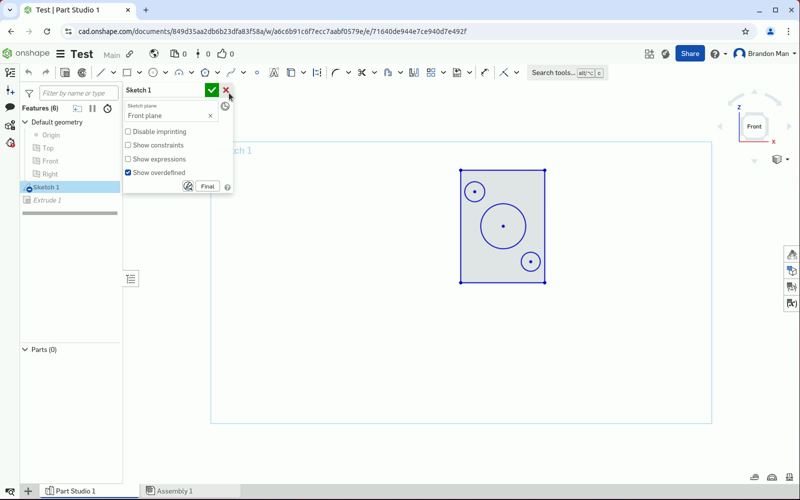
click(229, 92)
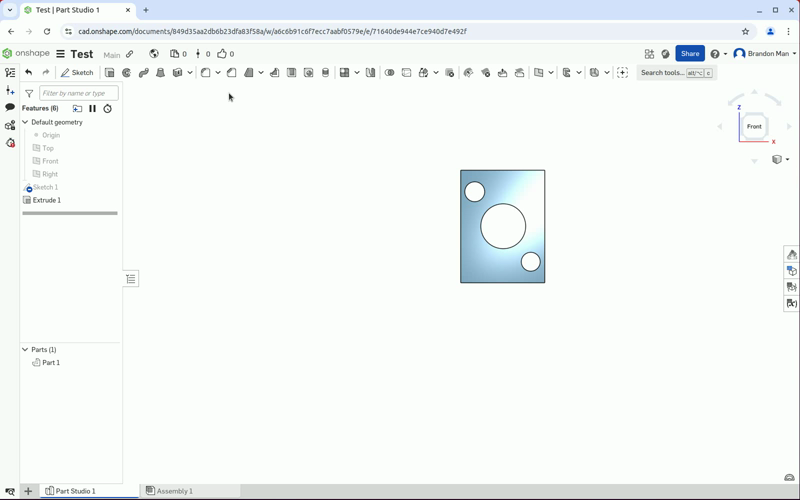
mouse_move(541, 75)
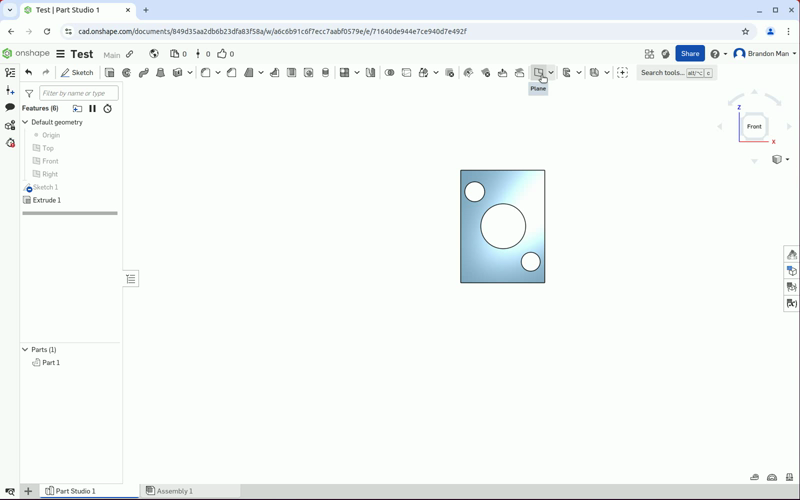
click(541, 75)
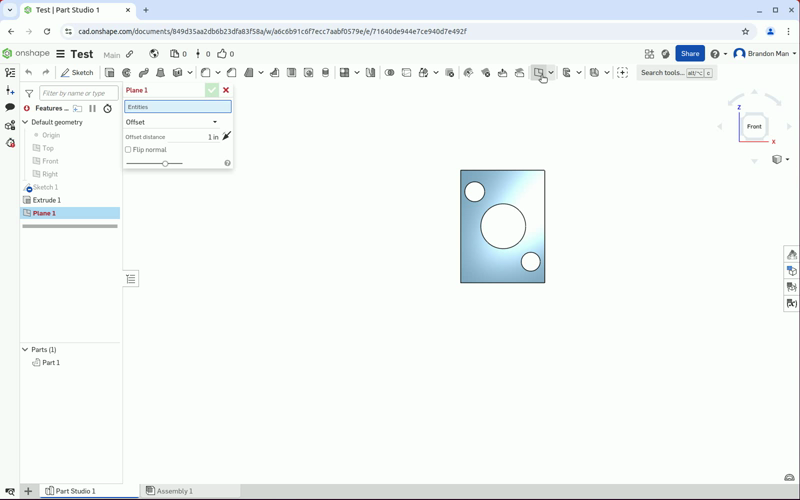
mouse_move(73, 163)
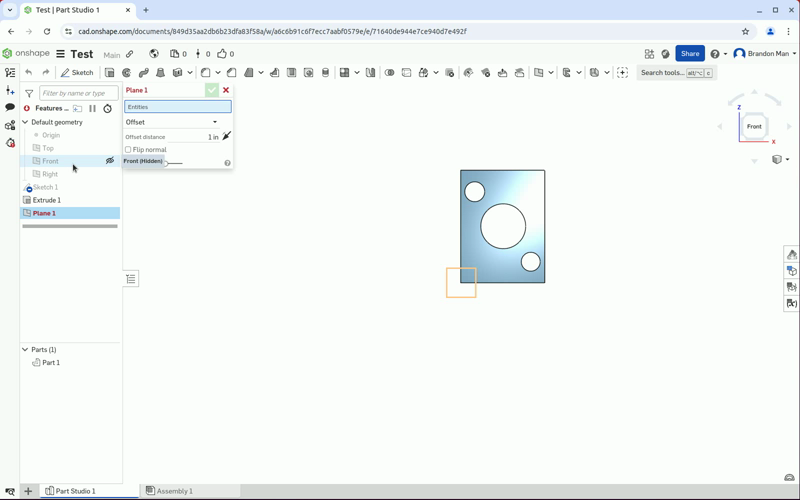
click(73, 163)
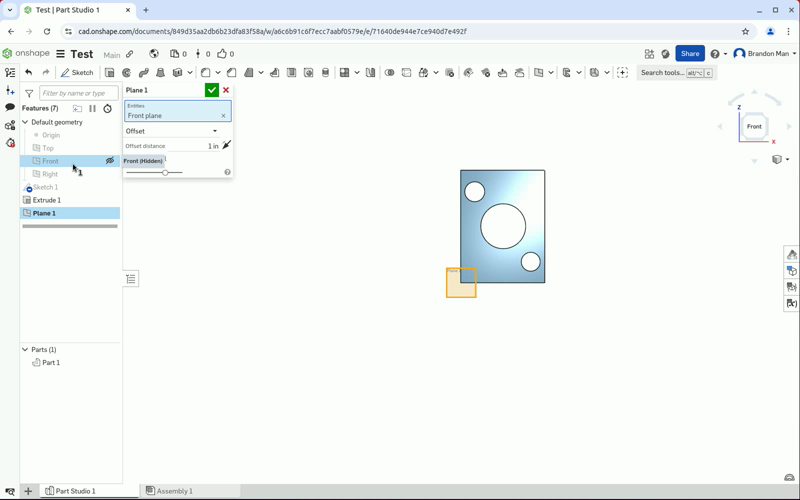
key(tab, 2)
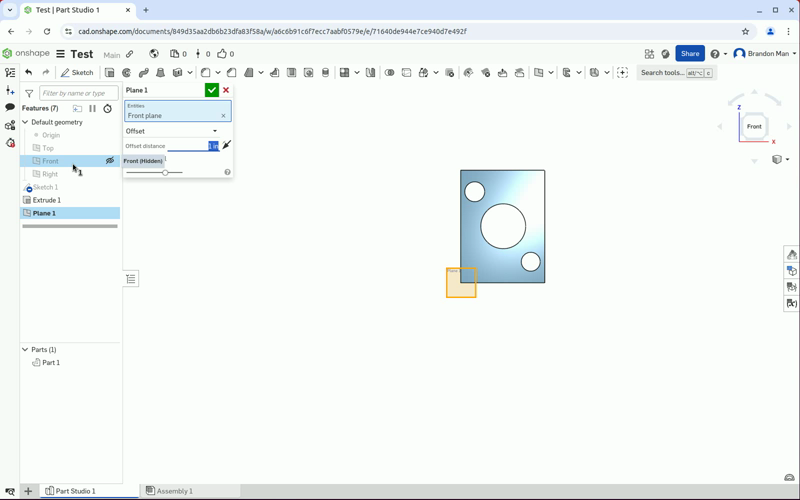
text(3.358)
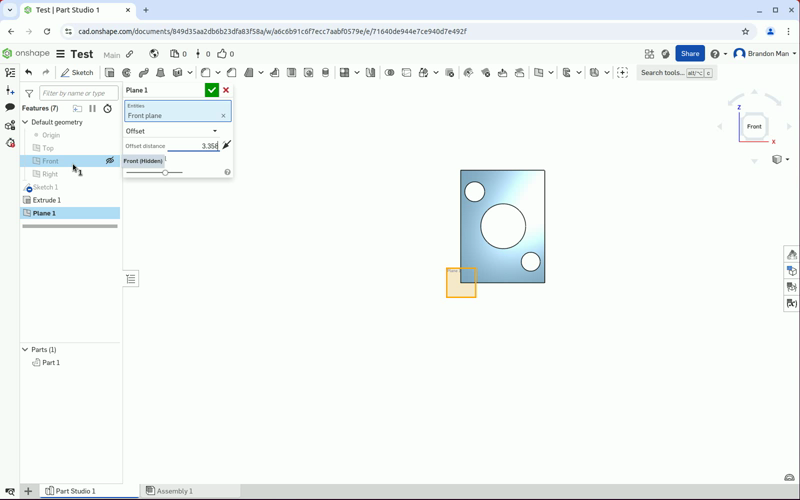
key(enter, 2)
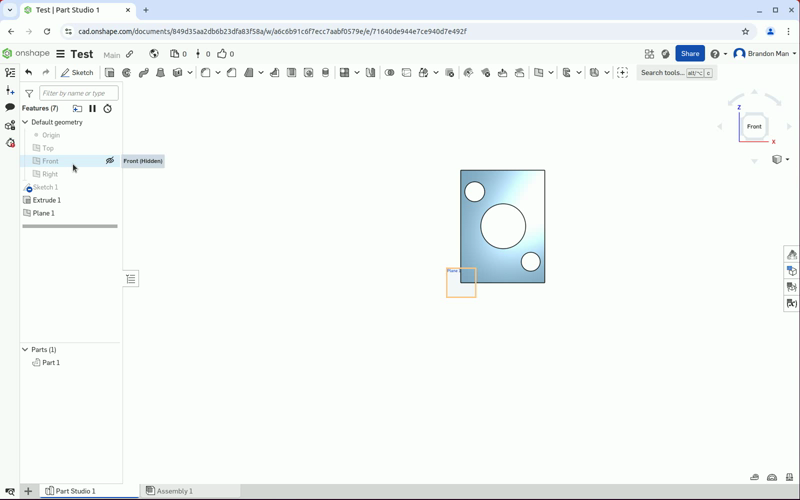
key(shift+s)
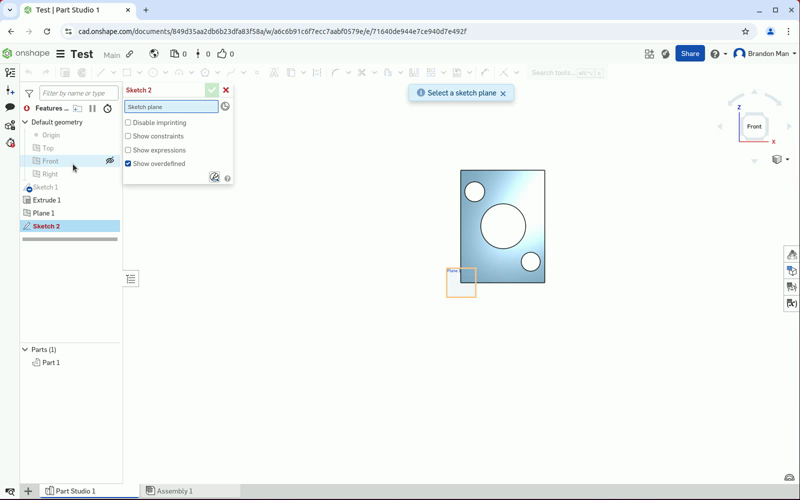
mouse_move(73, 215)
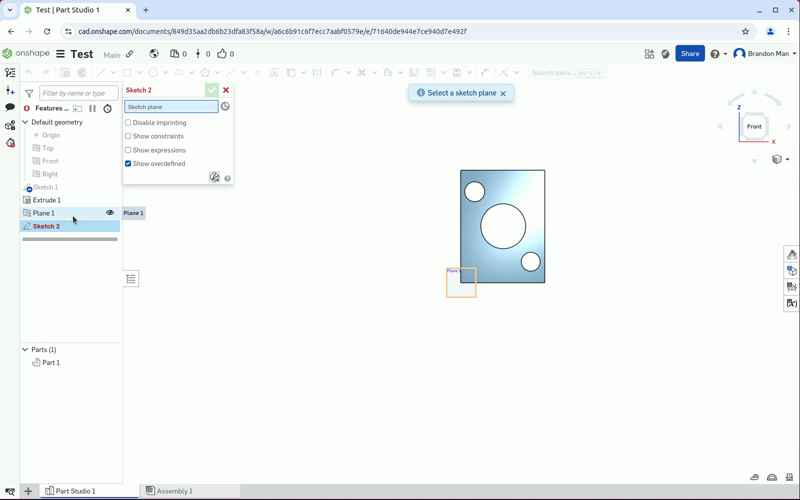
click(73, 215)
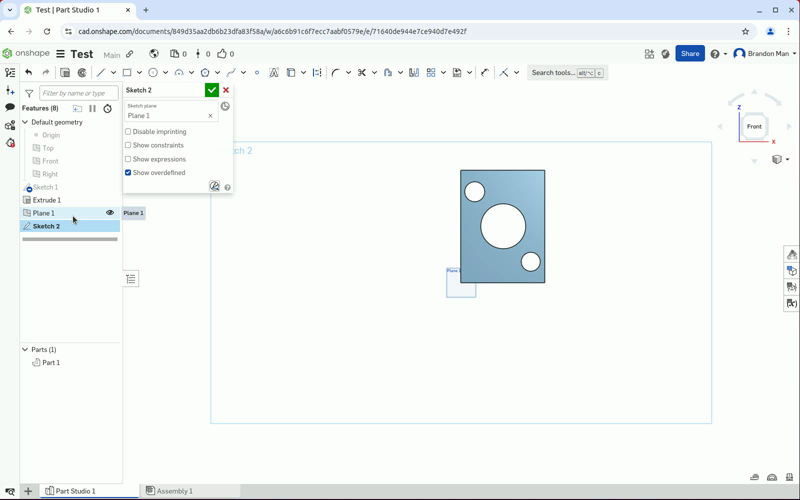
mouse_move(73, 352)
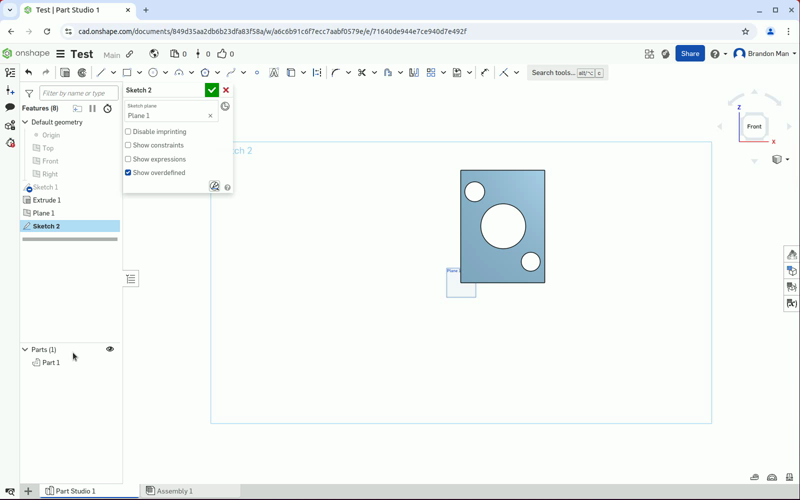
key(y)
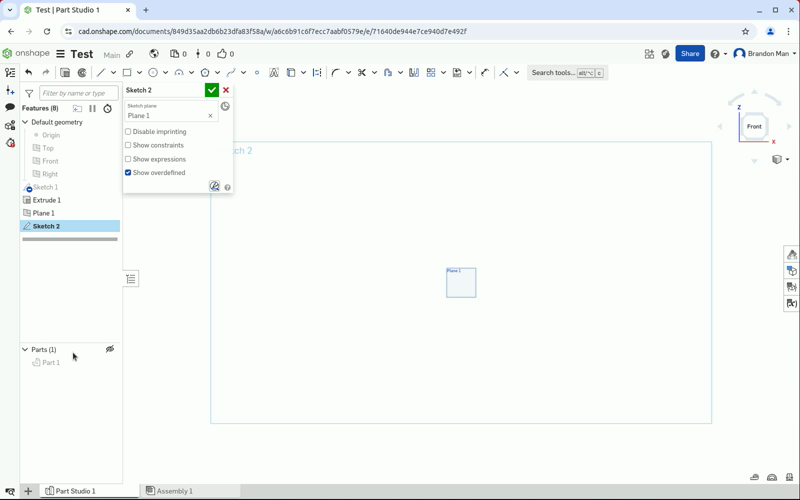
key(c)
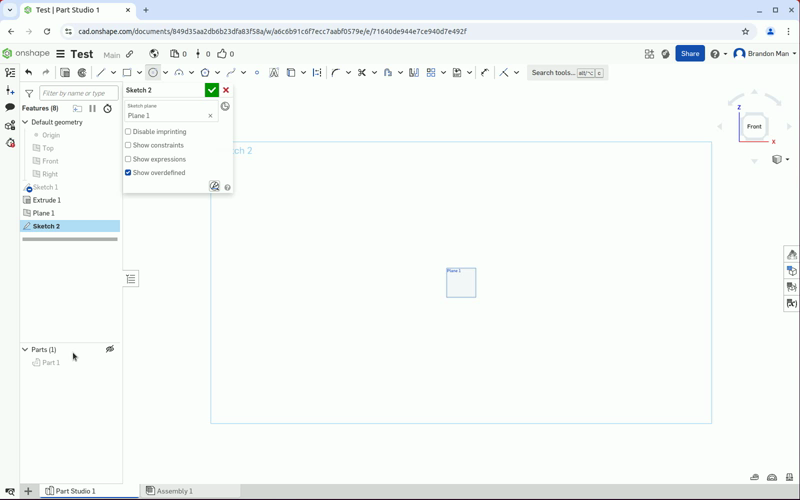
key_down(shift)
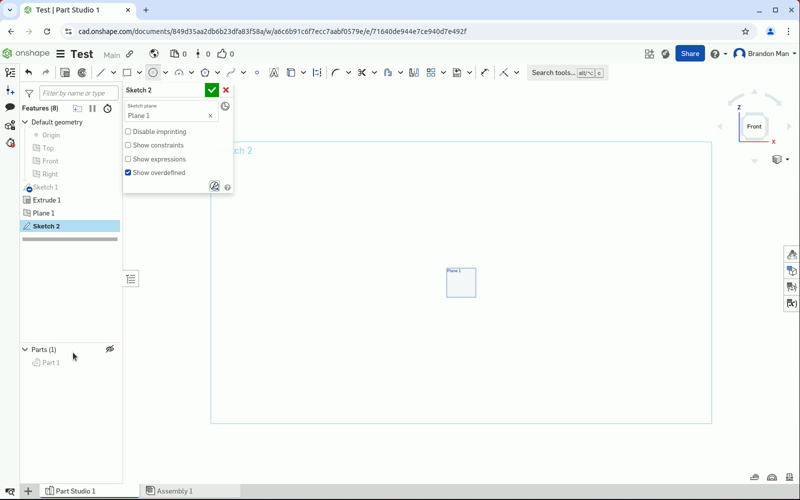
mouse_move(502, 226)
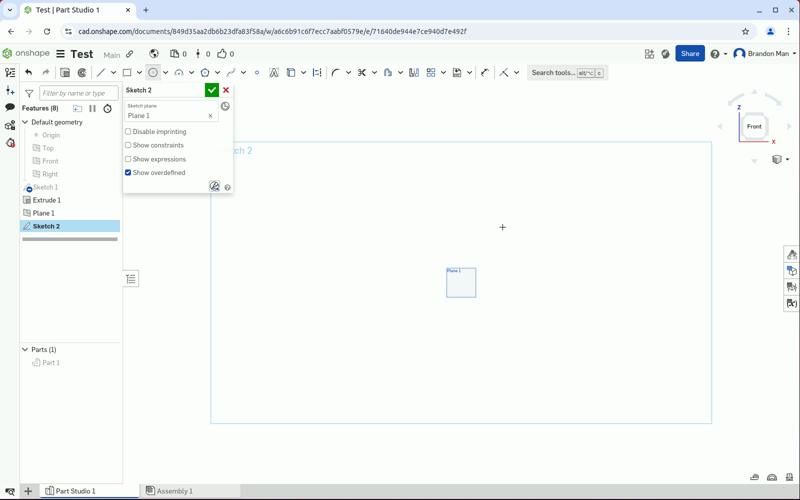
click(502, 226)
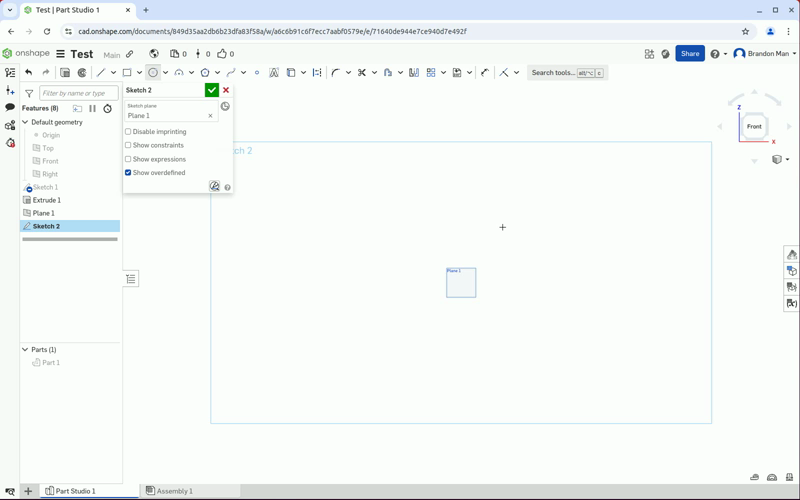
key_up(shift)
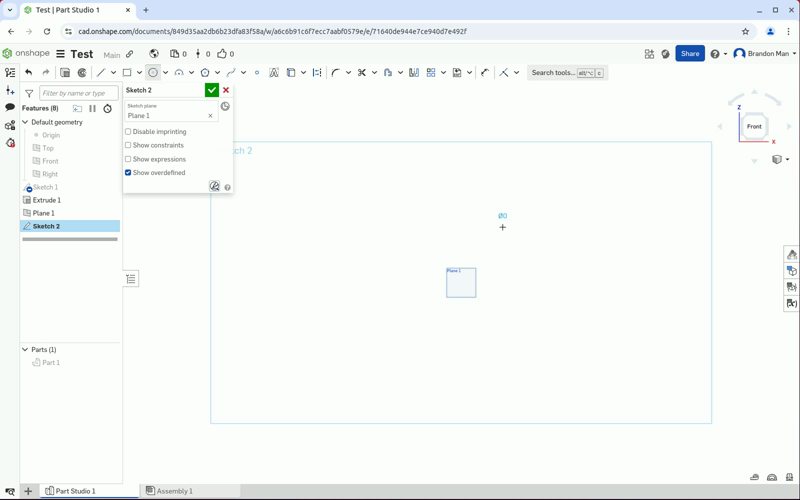
mouse_move(535, 226)
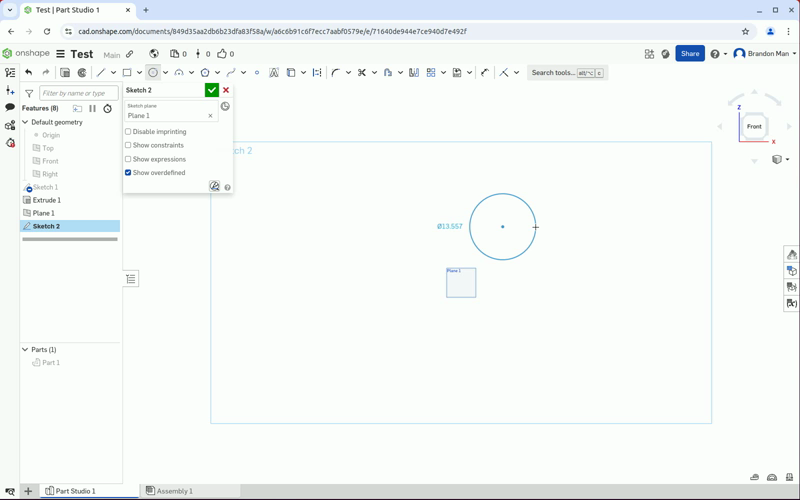
click(535, 226)
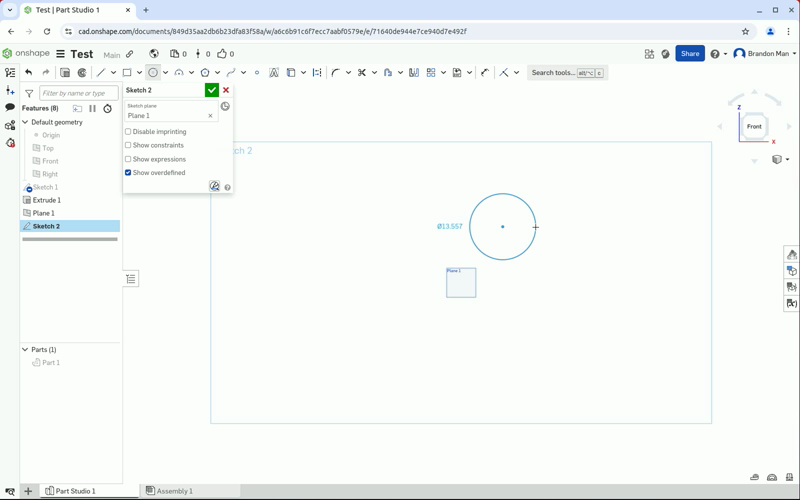
key(esc)
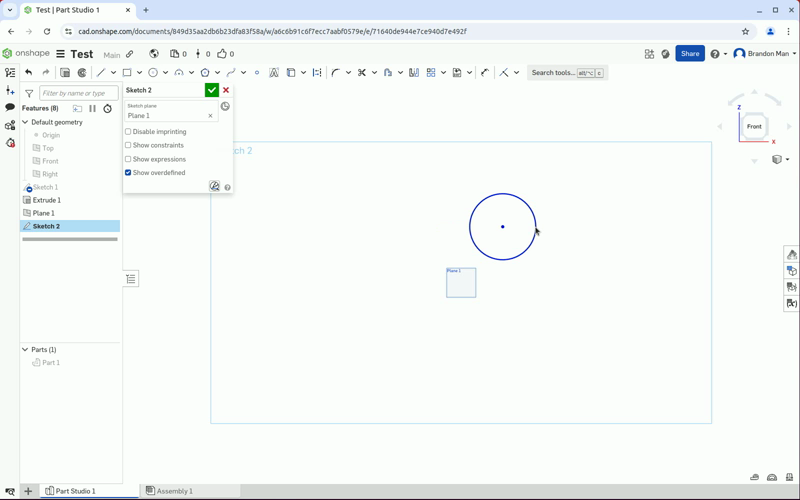
key(c)
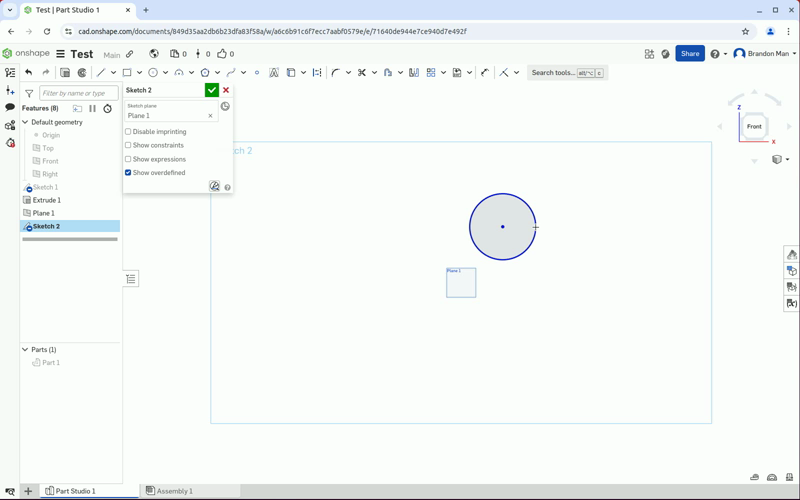
key_down(shift)
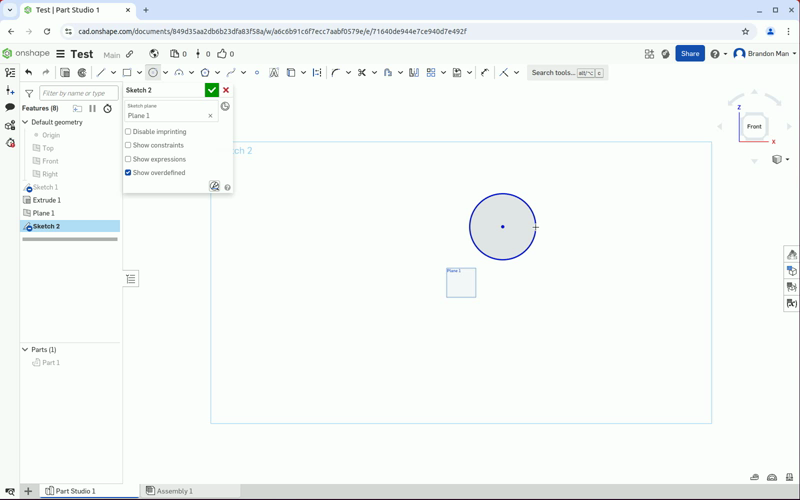
mouse_move(502, 226)
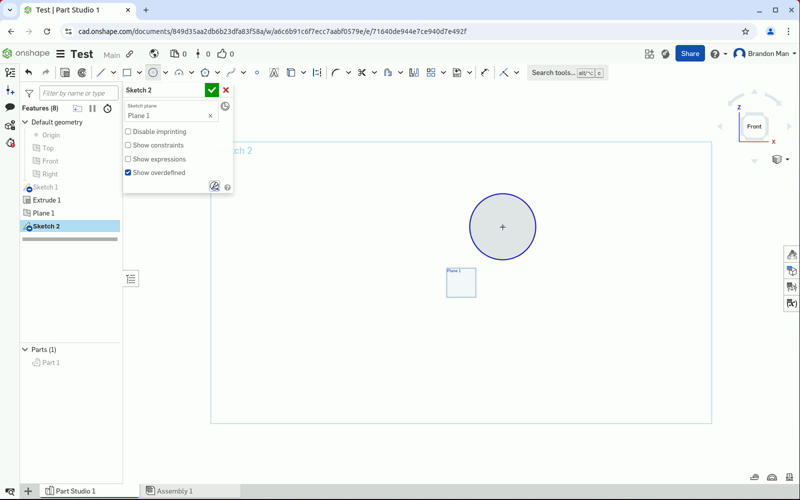
click(502, 226)
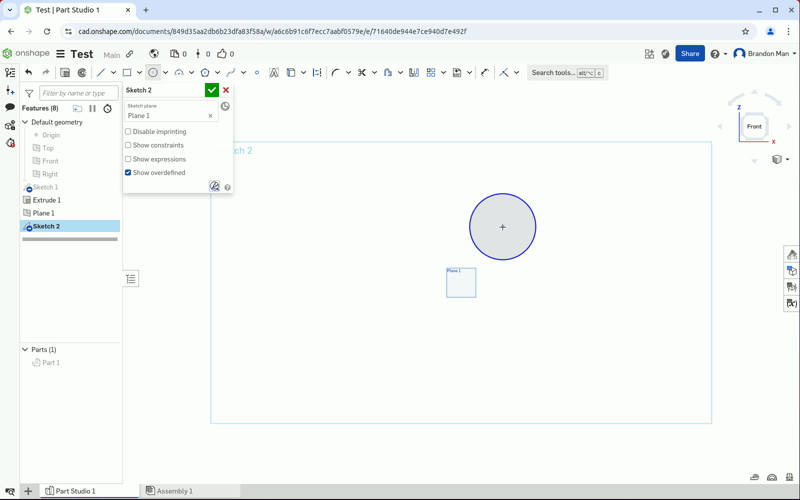
key_up(shift)
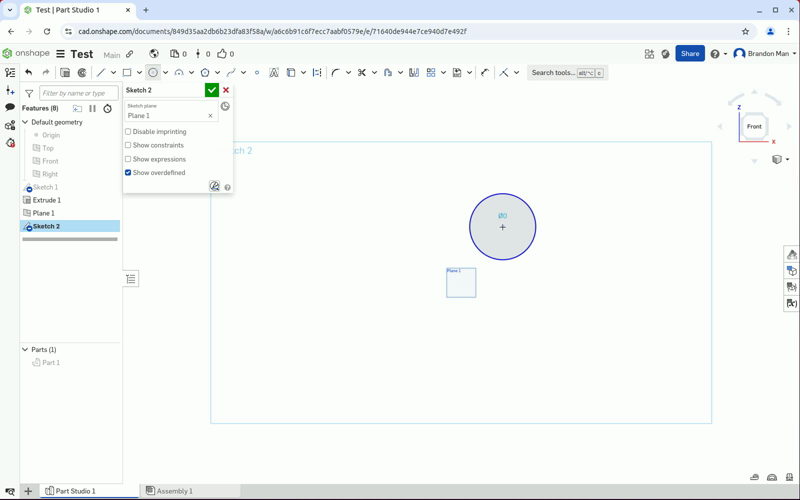
mouse_move(525, 226)
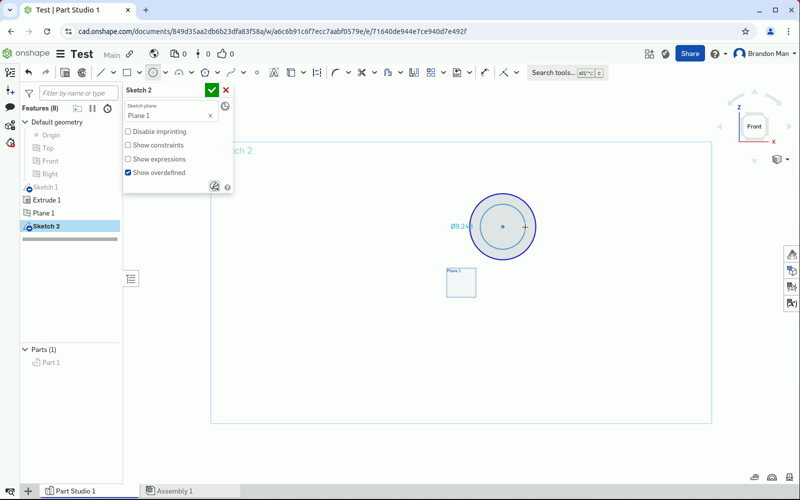
click(525, 226)
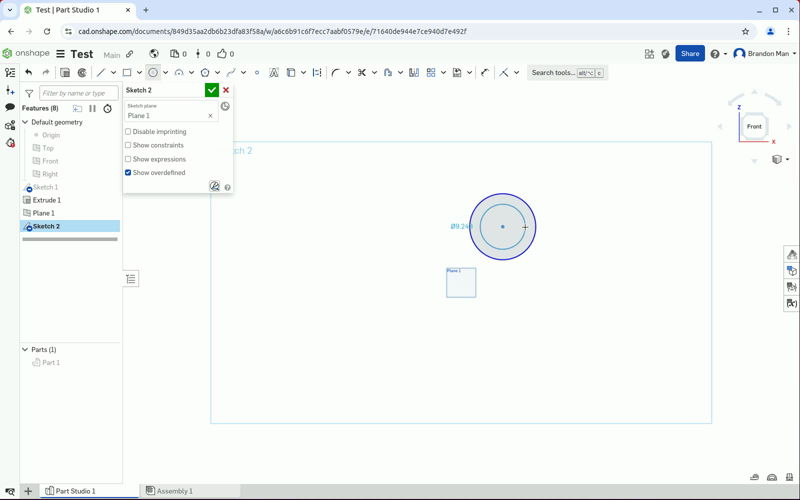
key(esc)
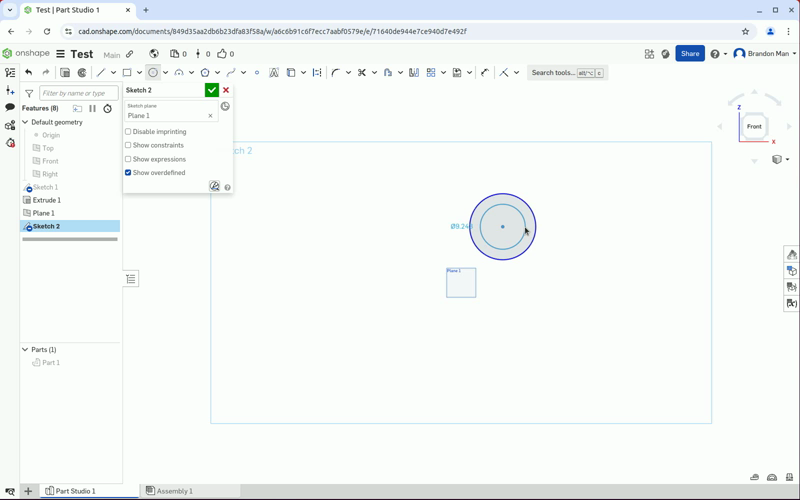
mouse_move(532, 224)
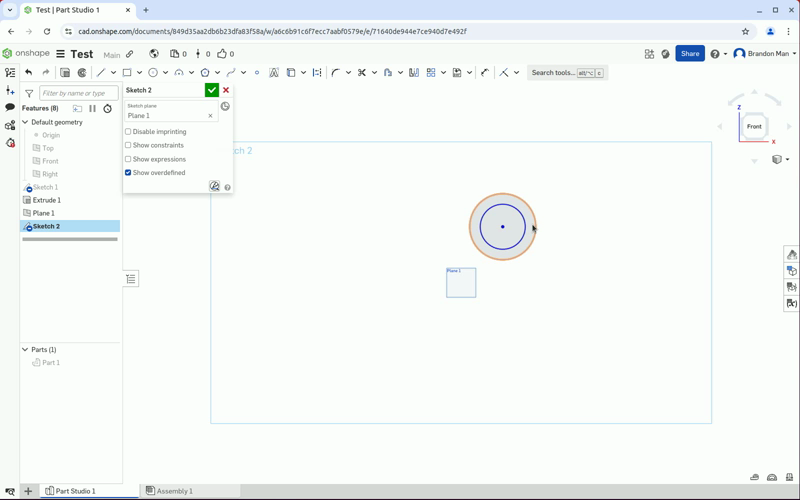
scroll(6)
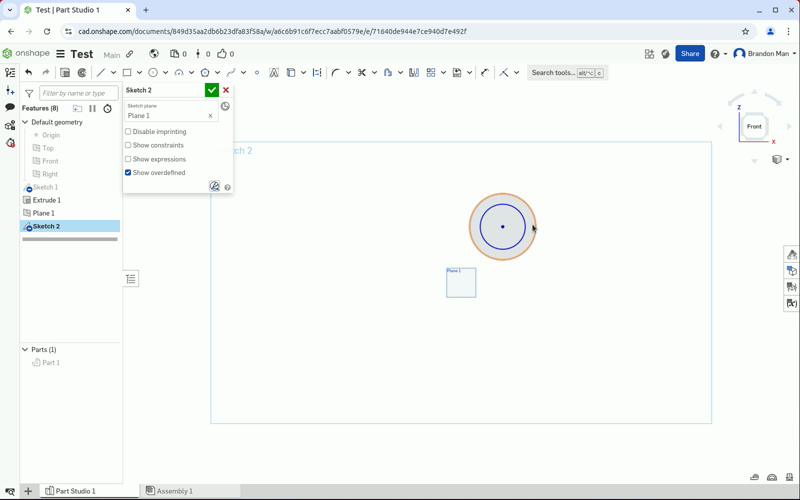
scroll(6)
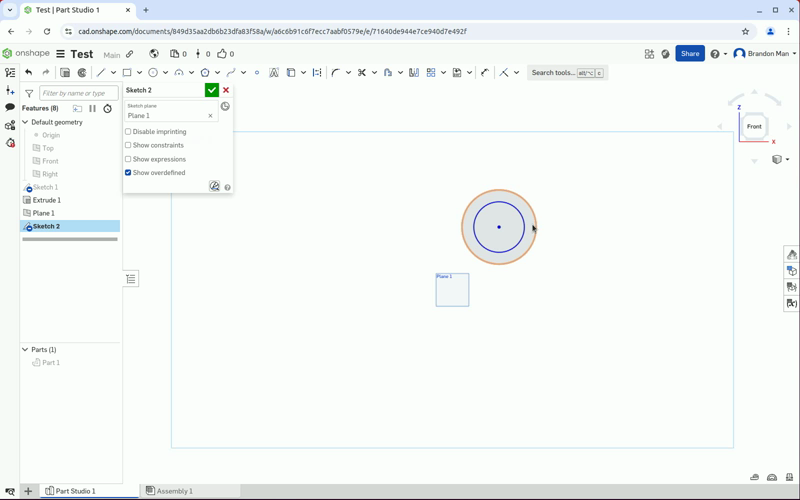
scroll(6)
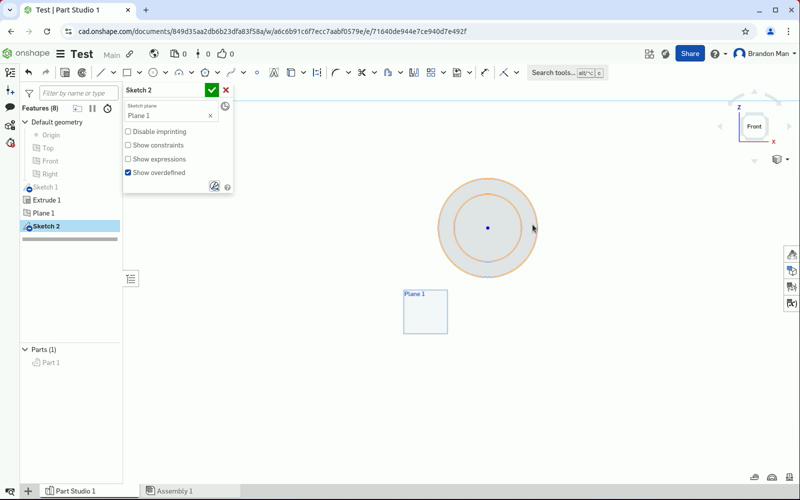
scroll(6)
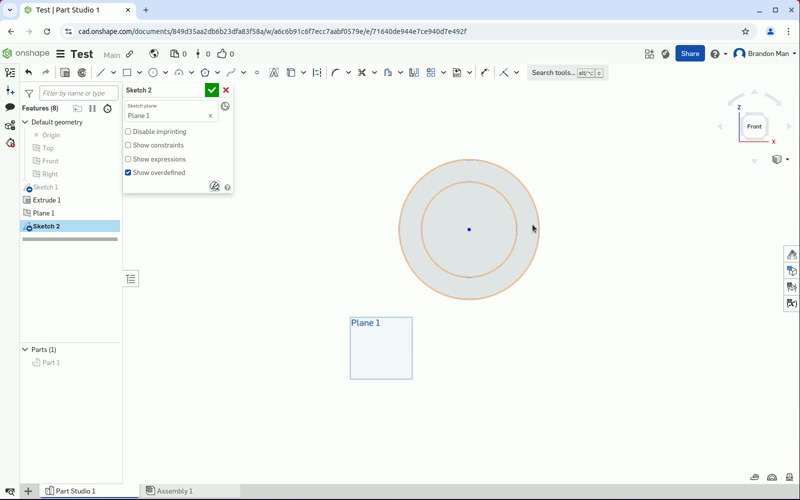
scroll(6)
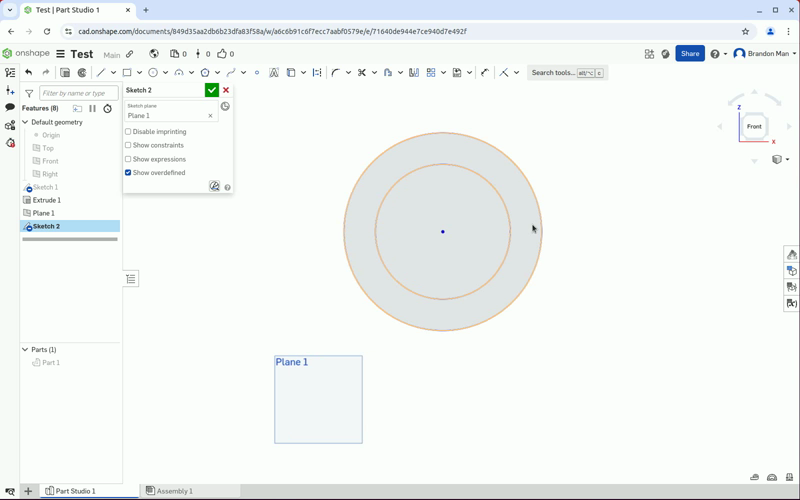
scroll(6)
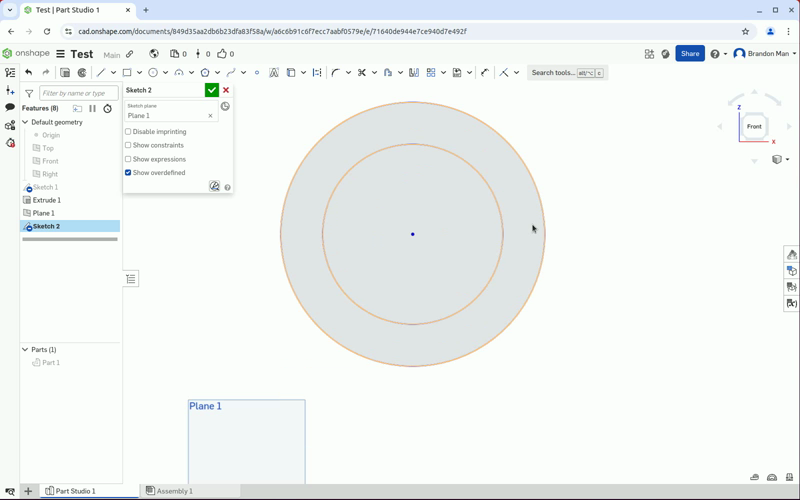
scroll(6)
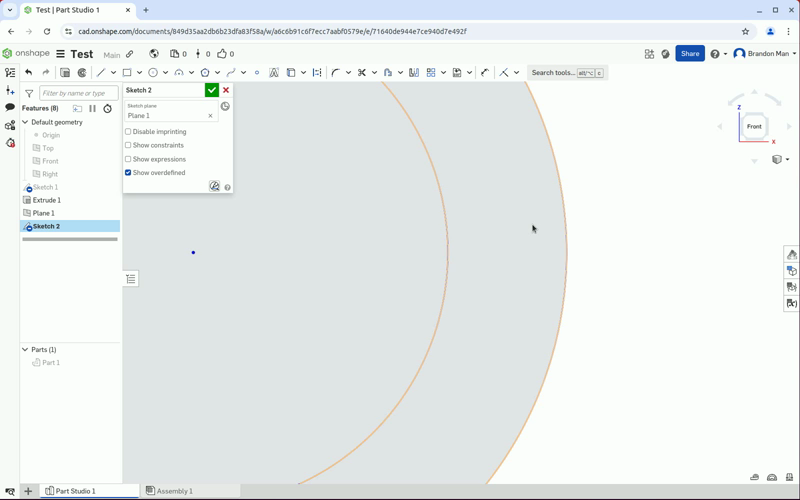
click(532, 224)
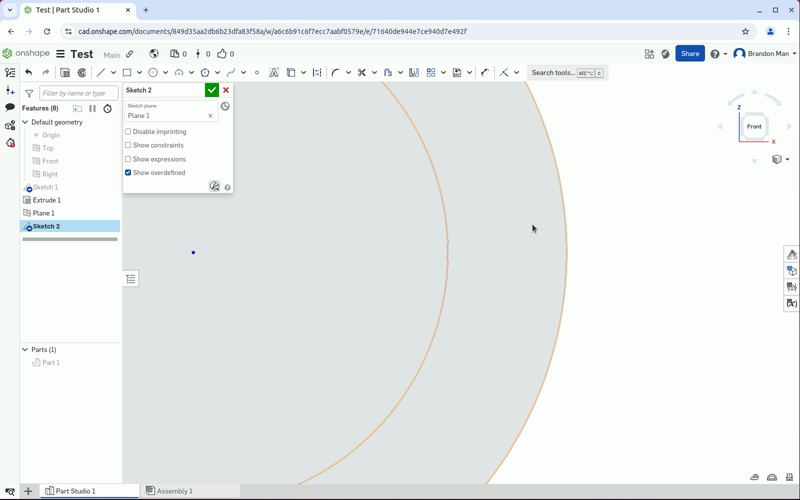
scroll(-6)
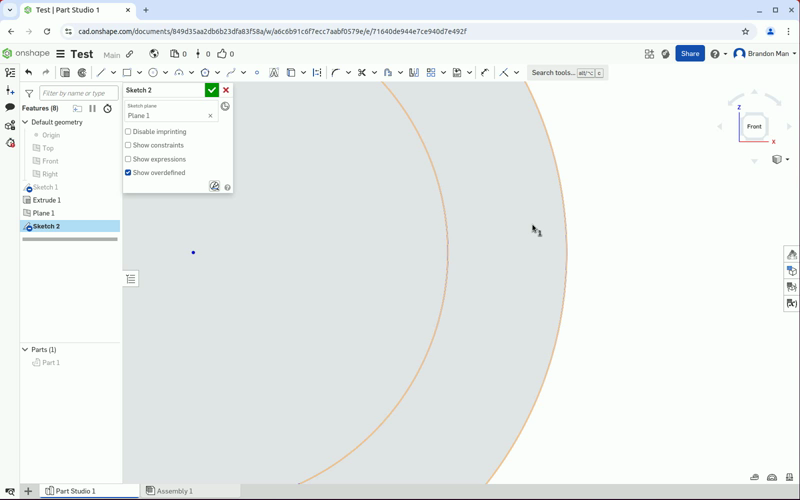
scroll(-6)
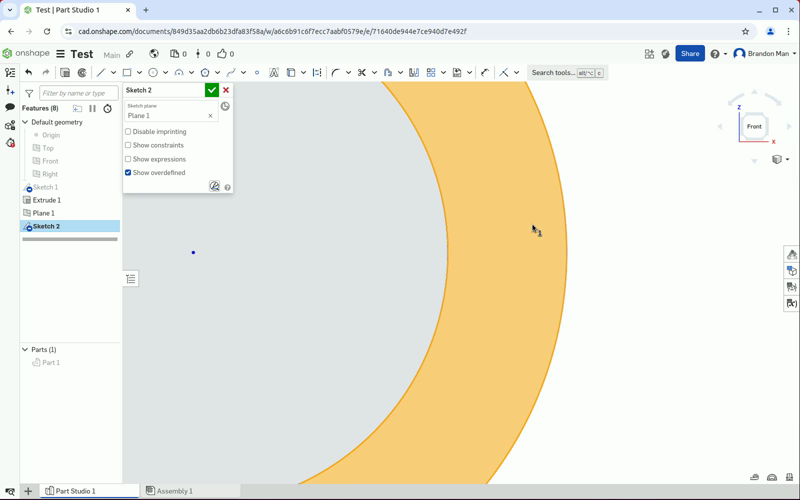
scroll(-6)
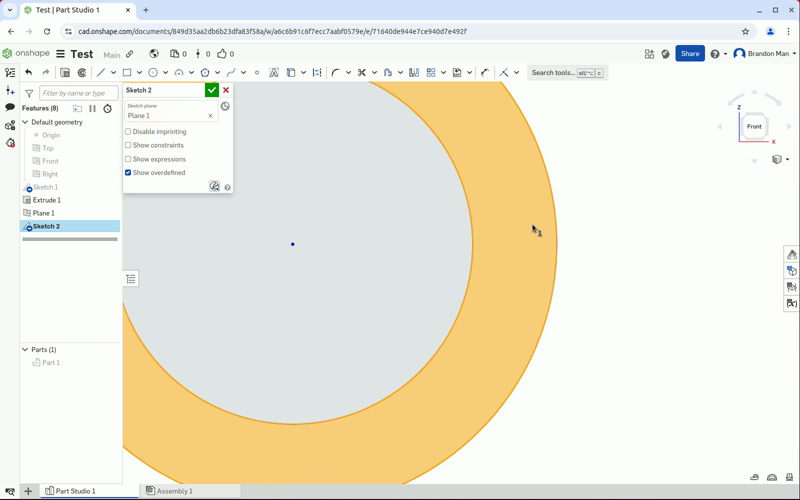
scroll(-6)
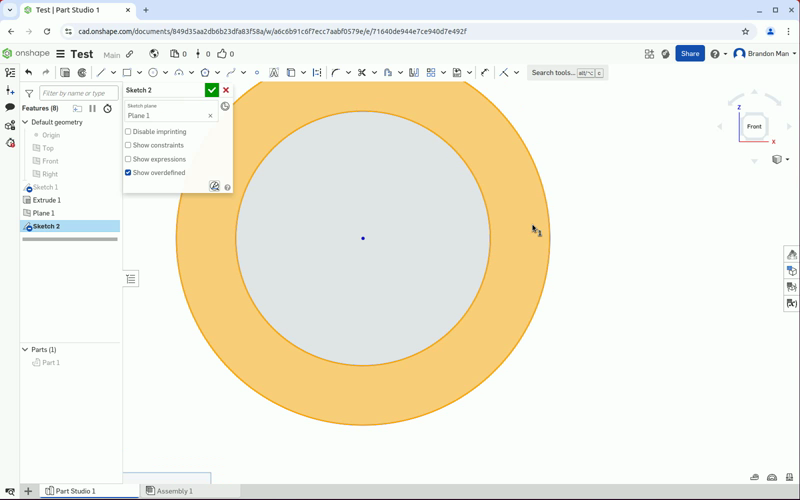
scroll(-6)
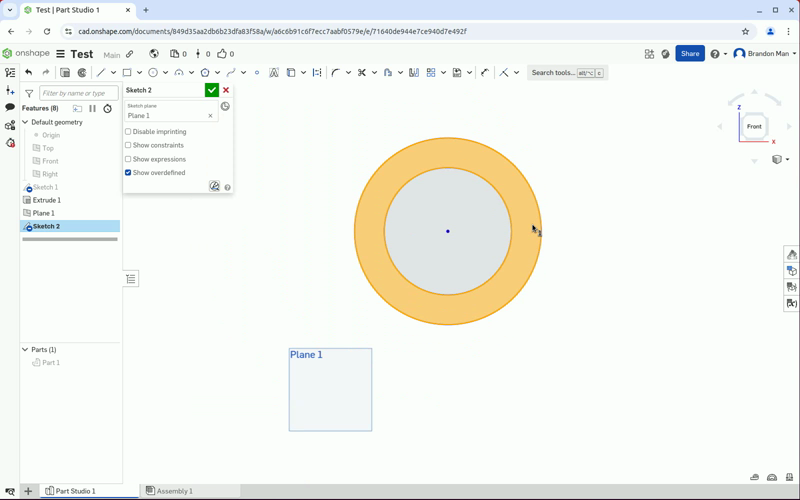
scroll(-6)
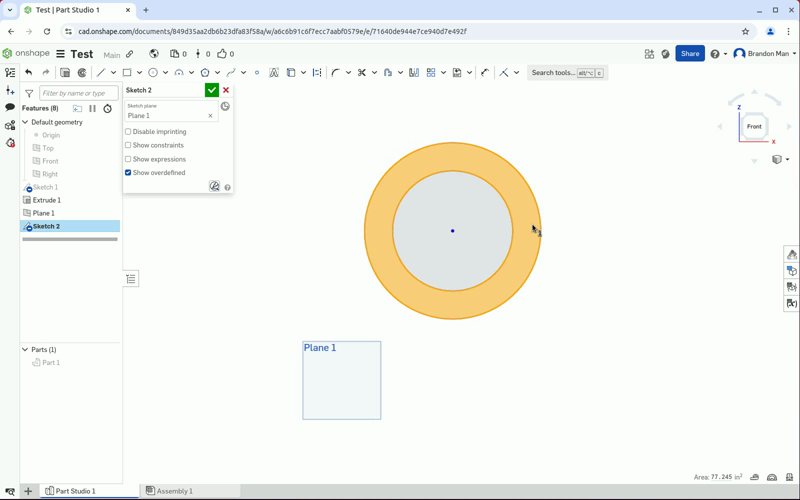
scroll(-6)
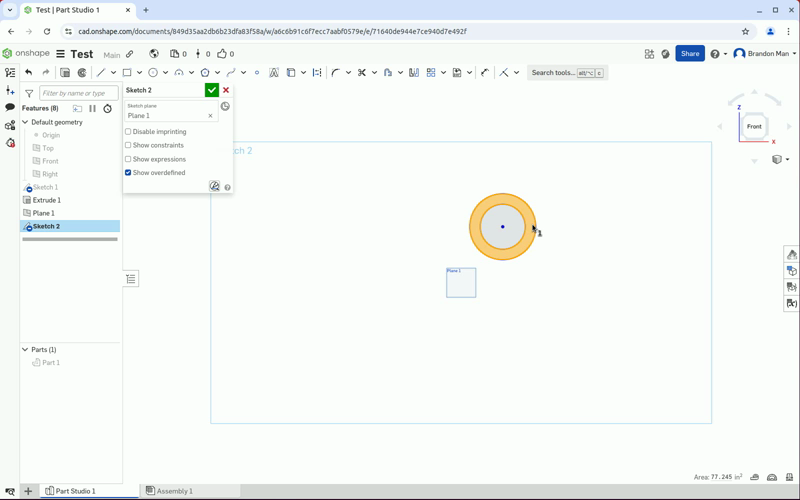
mouse_move(73, 352)
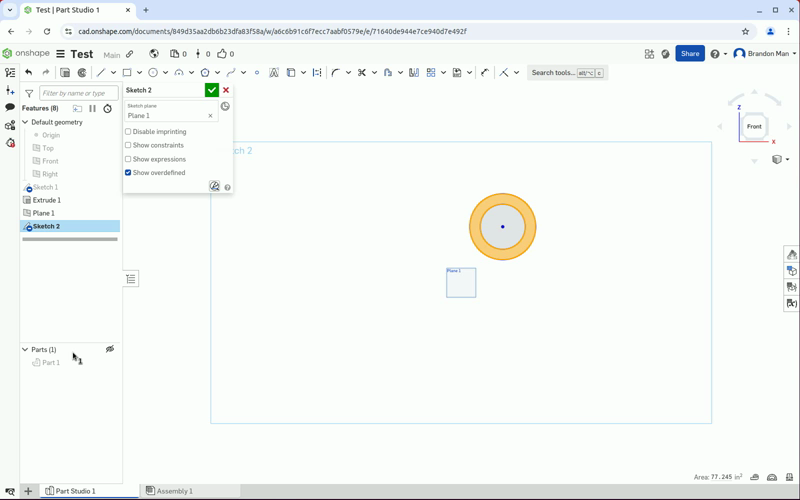
key(shift+y)
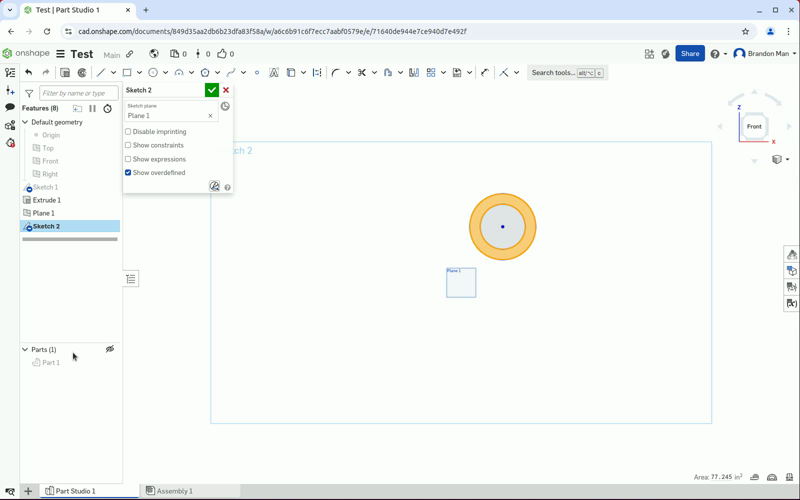
key(shift+e)
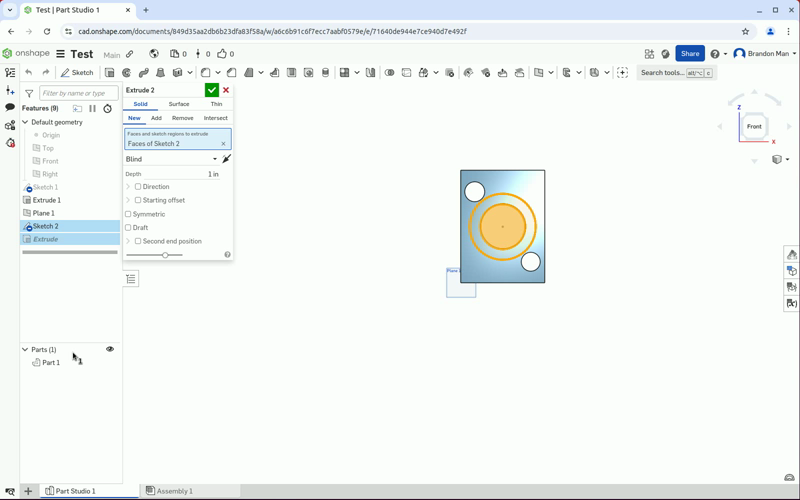
mouse_move(143, 106)
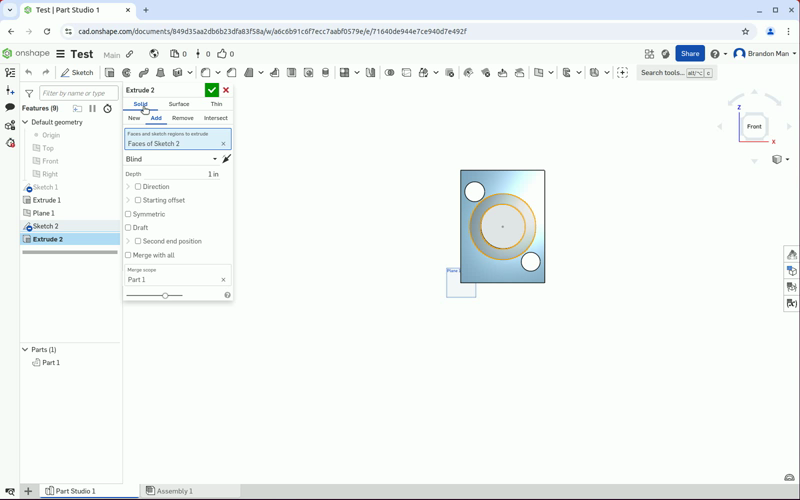
click(143, 106)
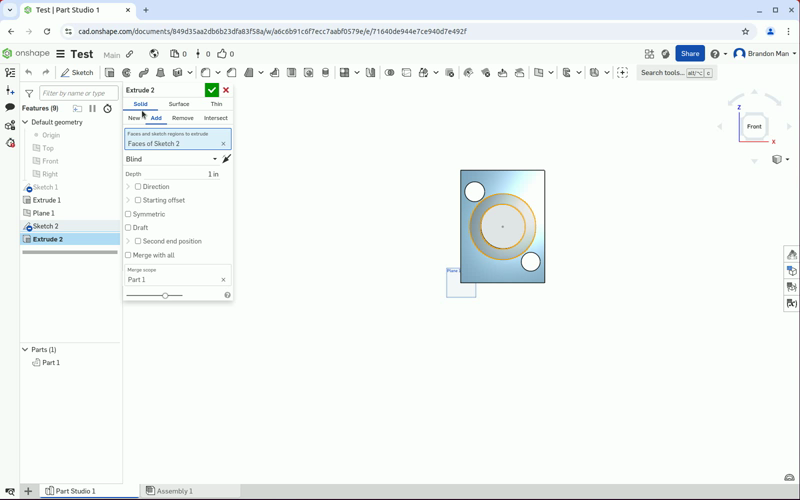
mouse_move(137, 120)
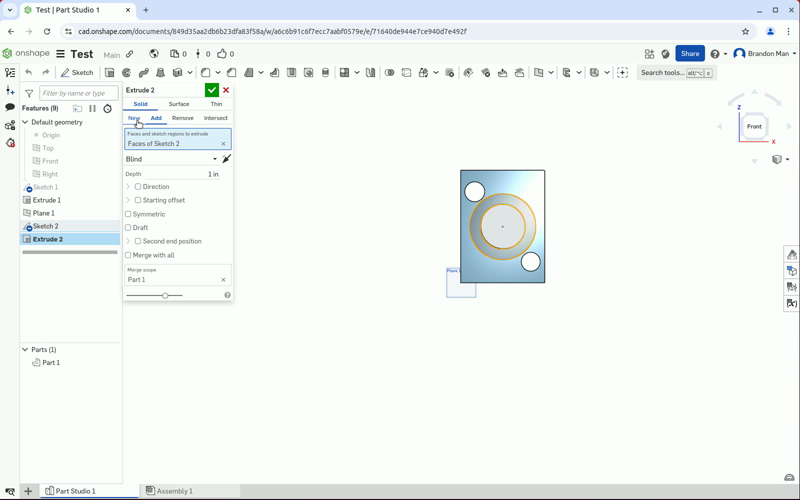
click(137, 120)
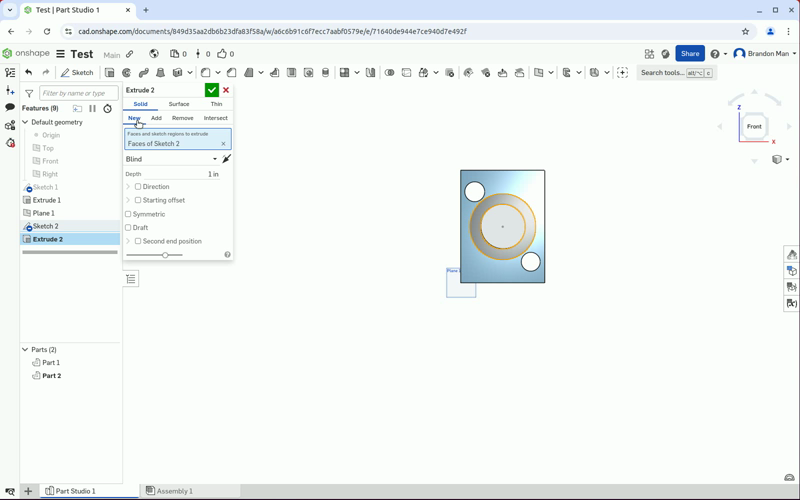
key(tab, 4)
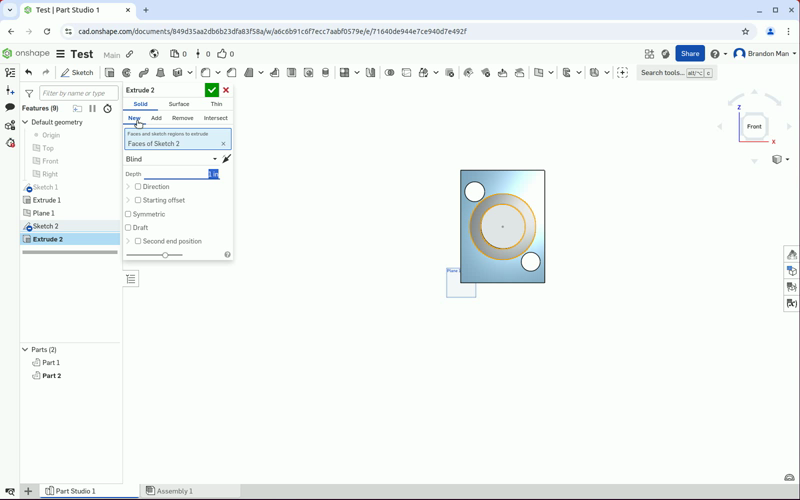
text(5.777)
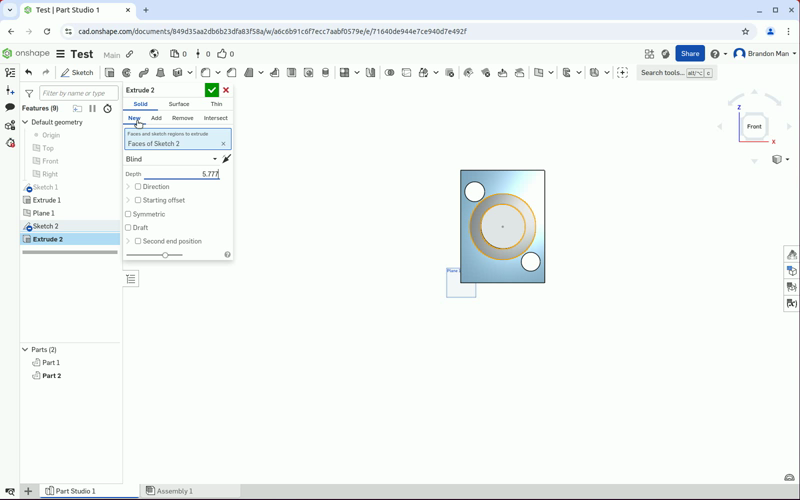
key(enter)
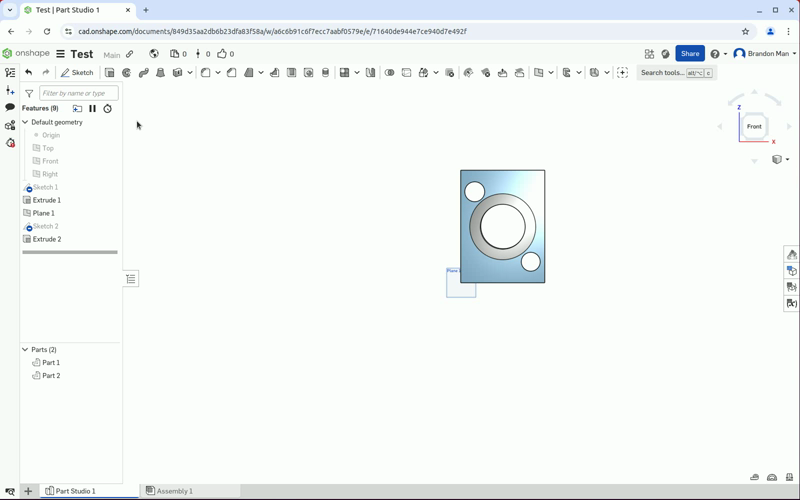
key(shift+h)
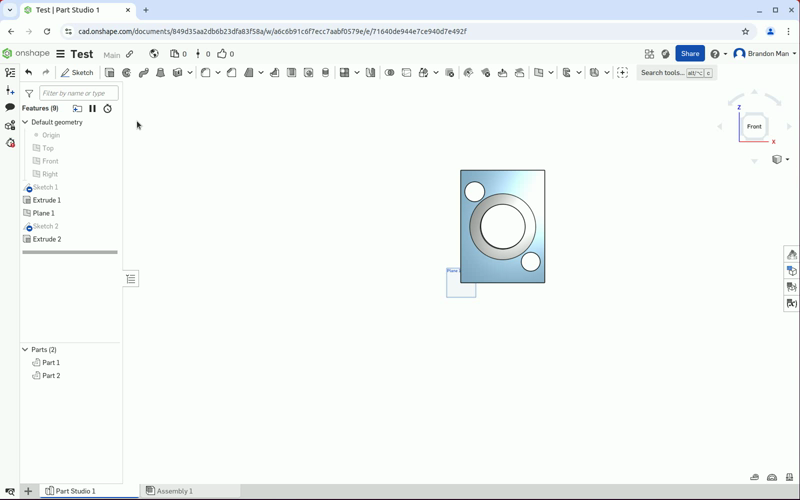
key(shift+h)
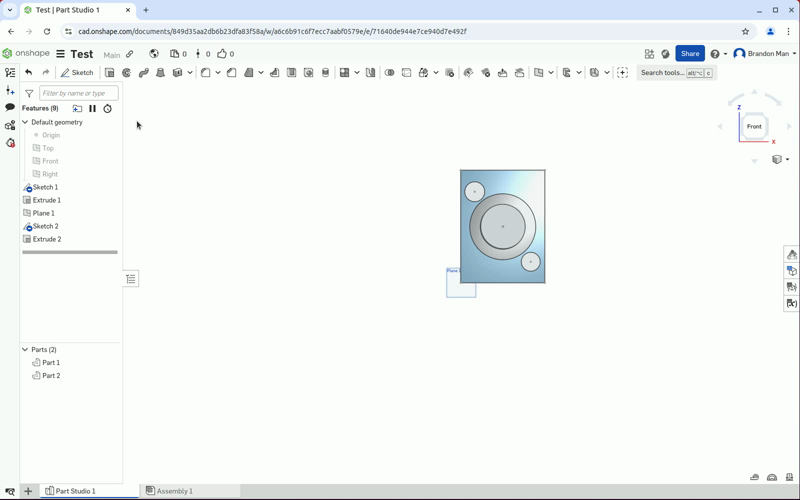
key(shift+7)
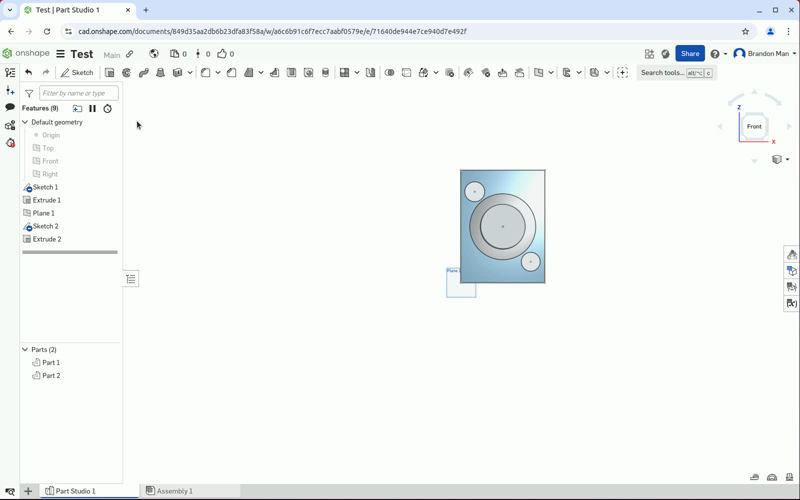
key(left, 2)
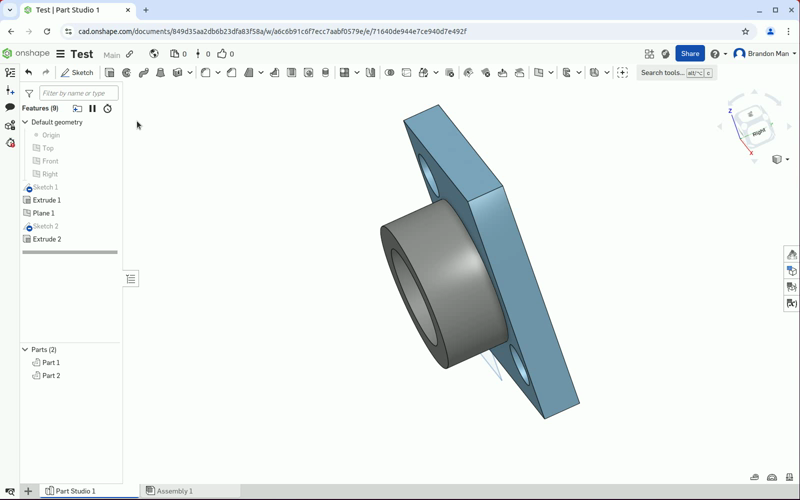
key(down, 2)
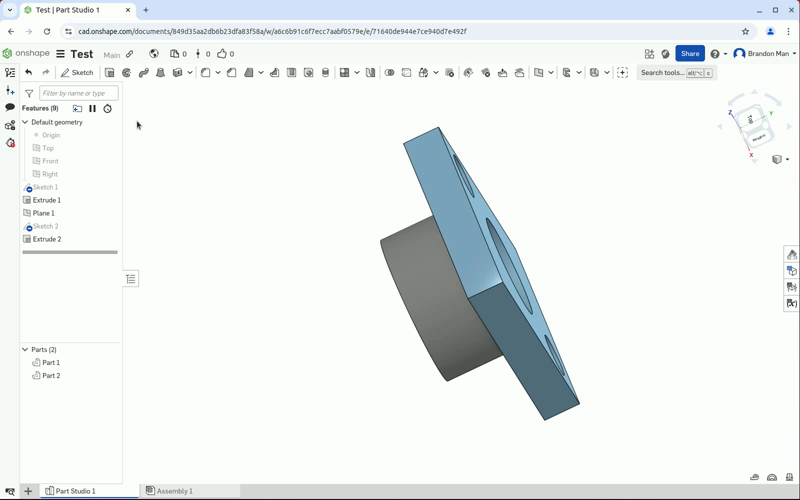
key(up, 2)
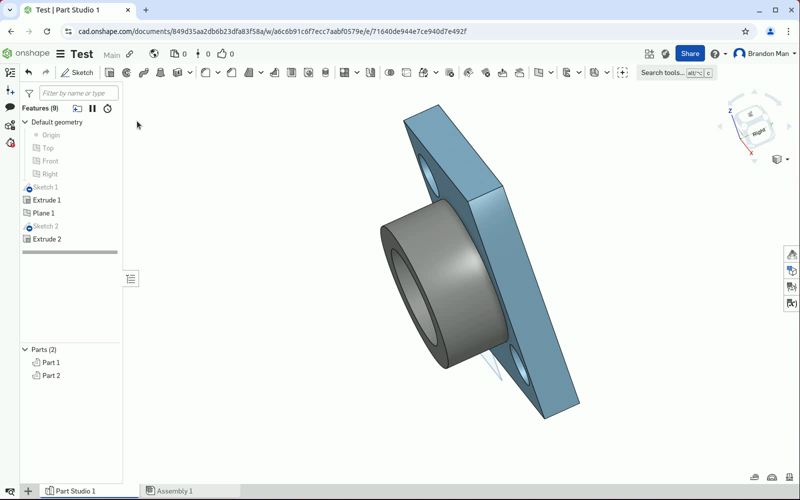
key(right, 2)
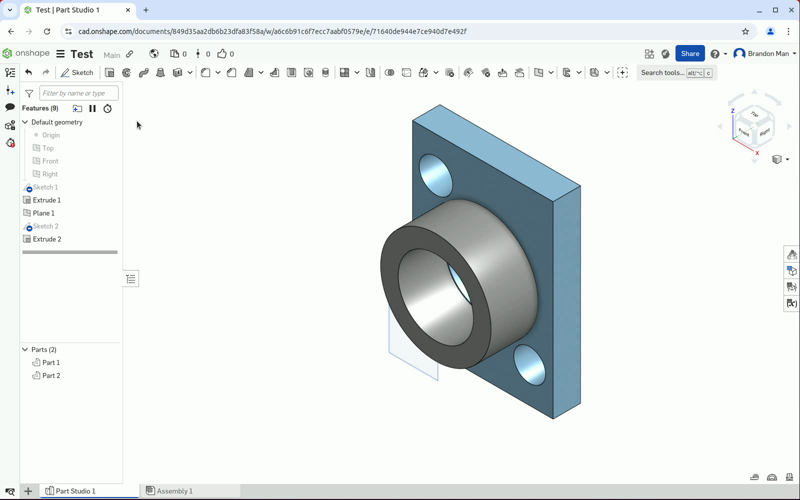
mouse_move(73, 189)
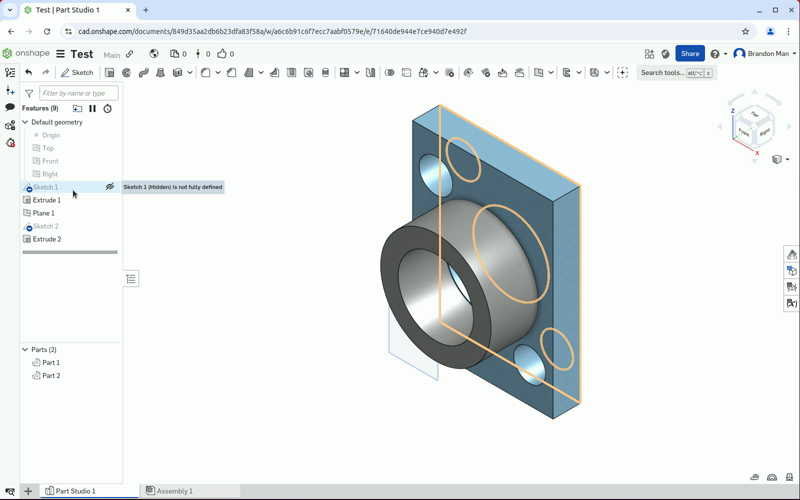
click(73, 189)